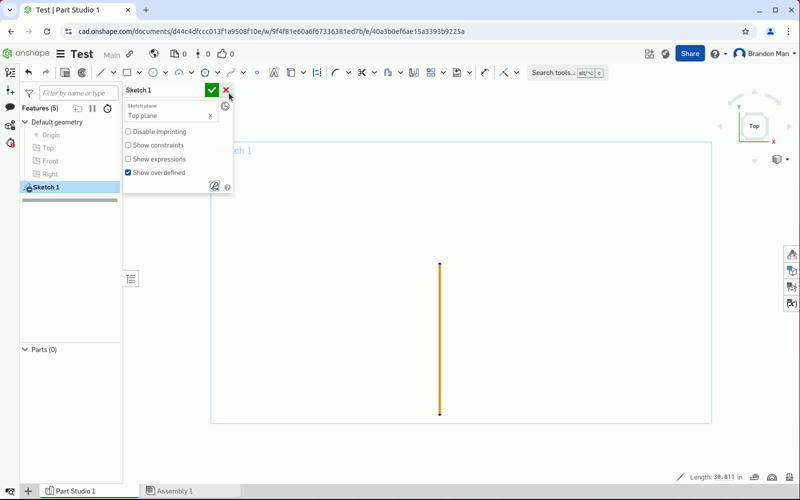
key(shift+h)
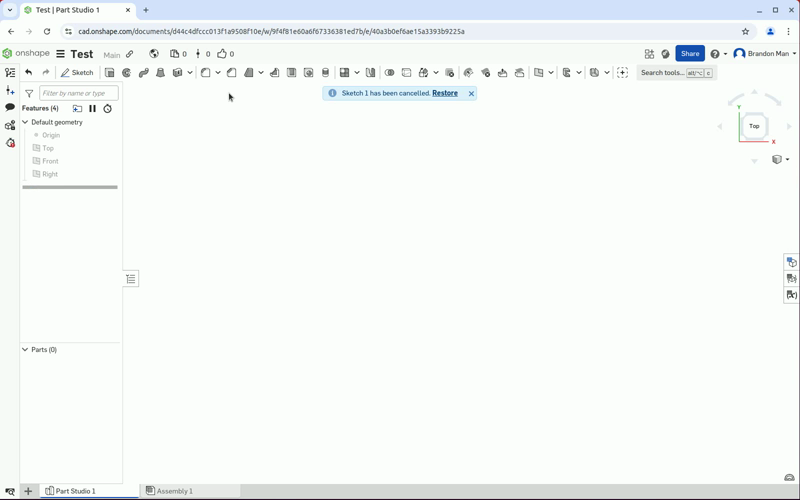
mouse_move(73, 352)
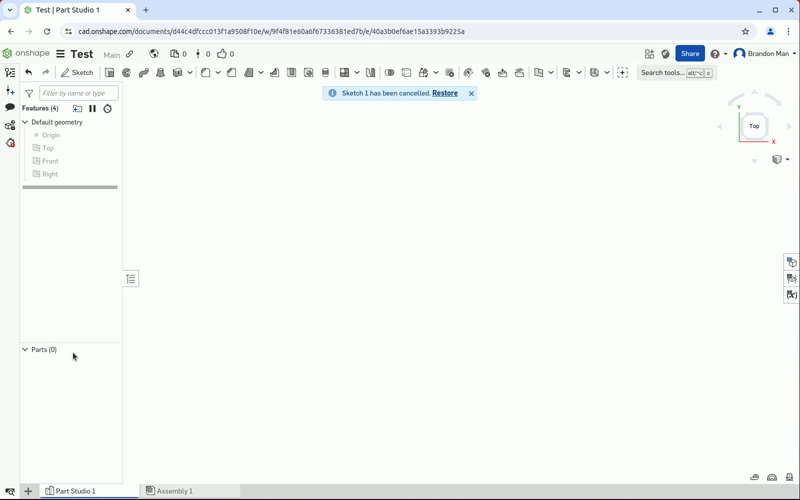
key(y)
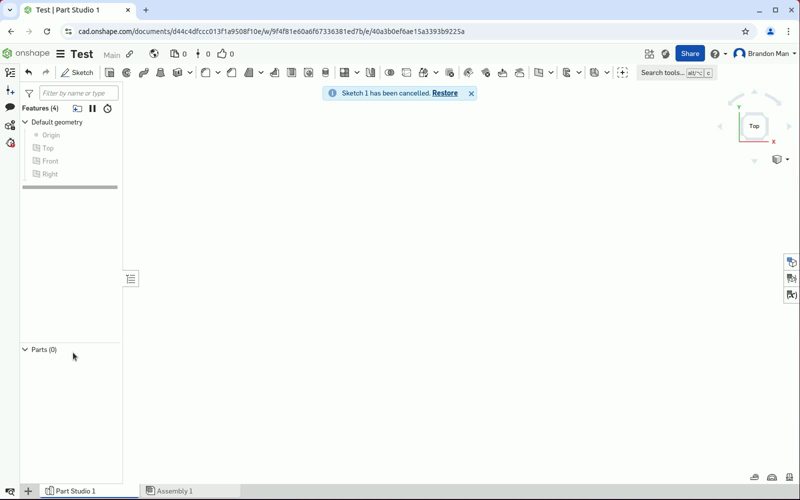
key(shift+p)
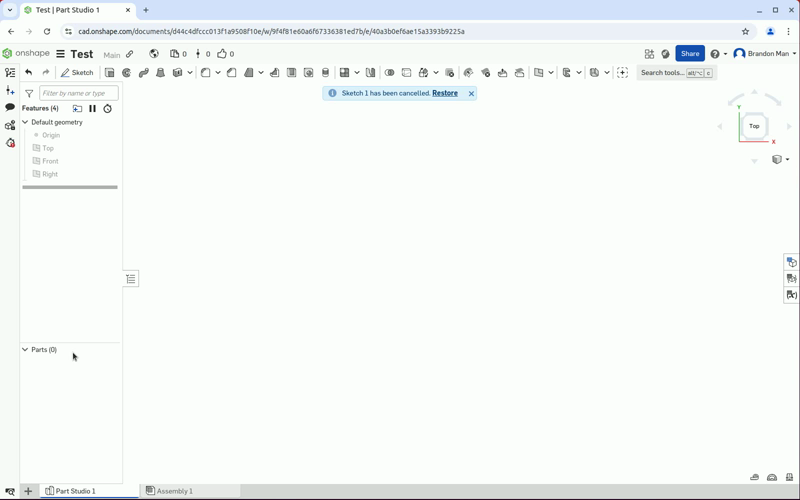
key(space)
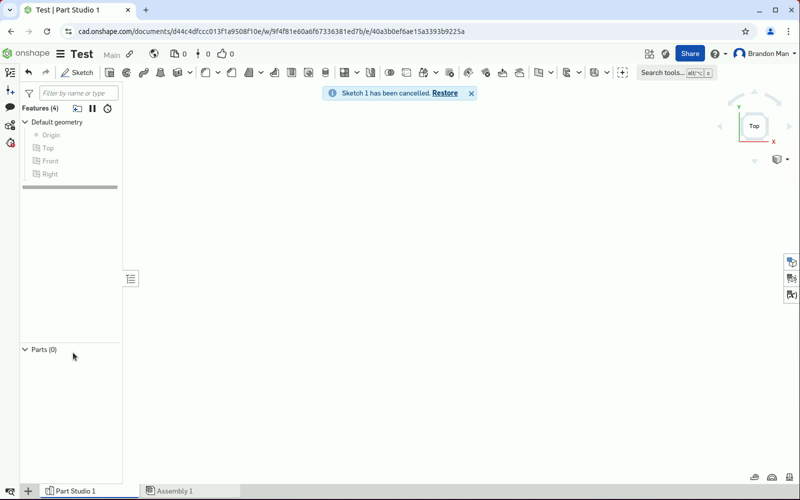
key_down(shift)
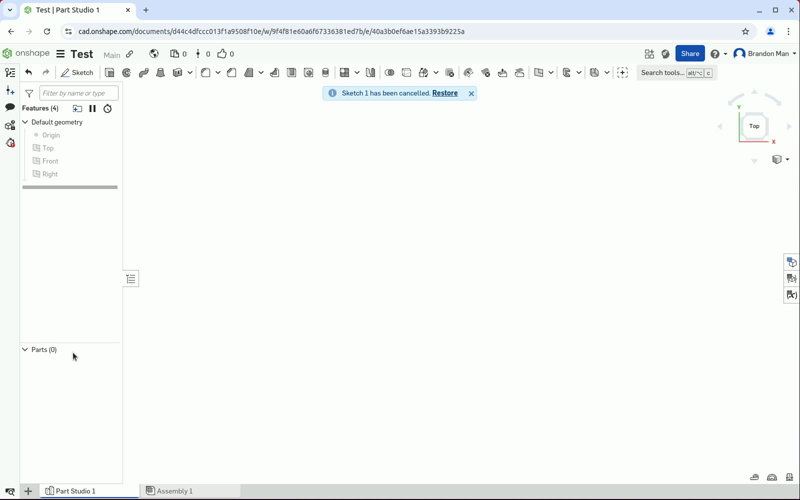
key(up)
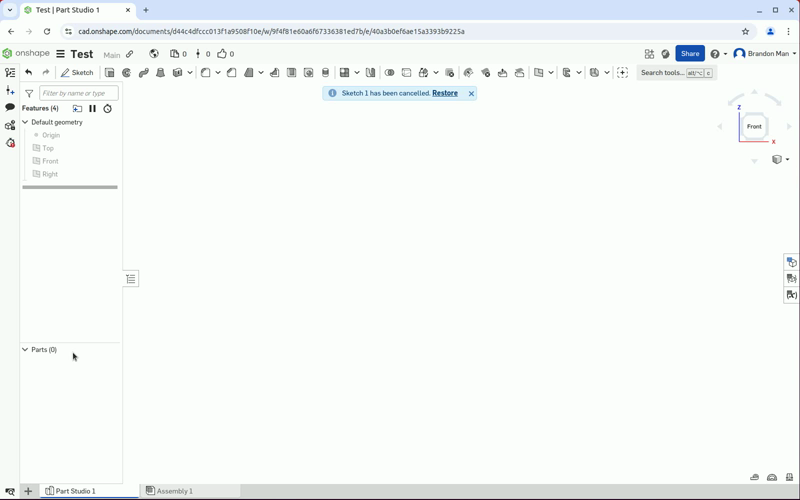
key_up(shift)
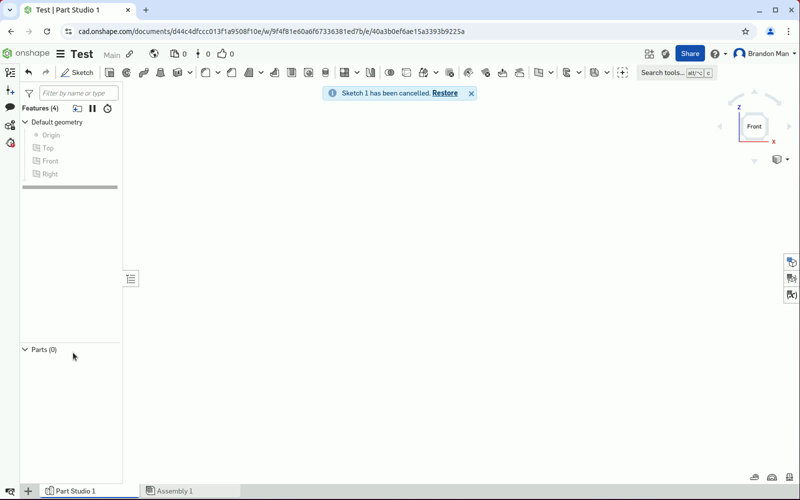
mouse_move(73, 352)
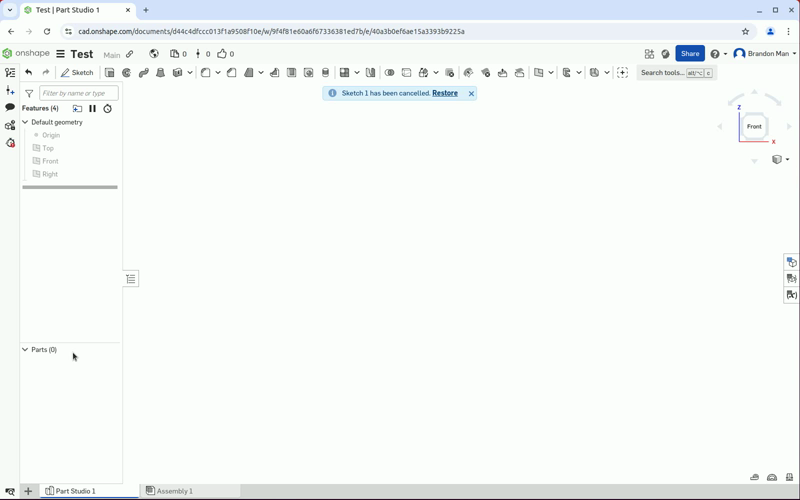
key(shift+y)
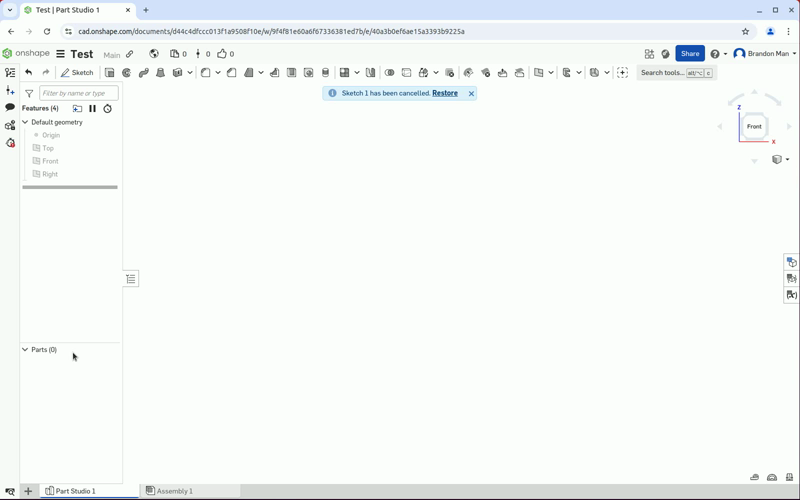
key(shift+s)
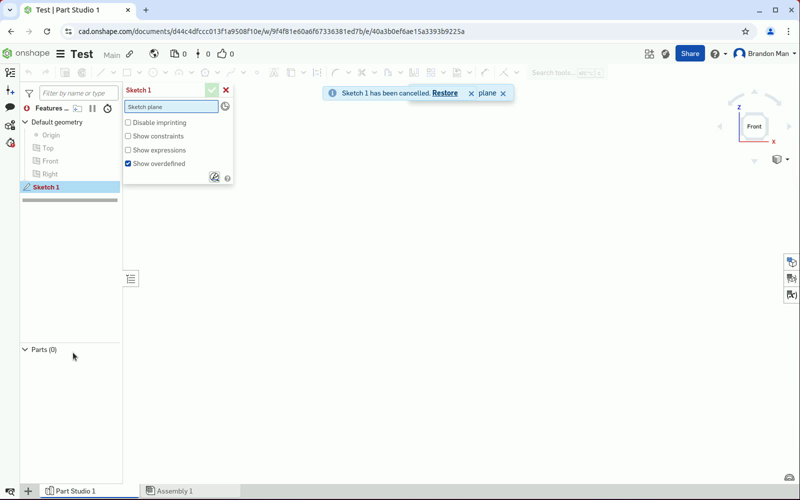
mouse_move(73, 163)
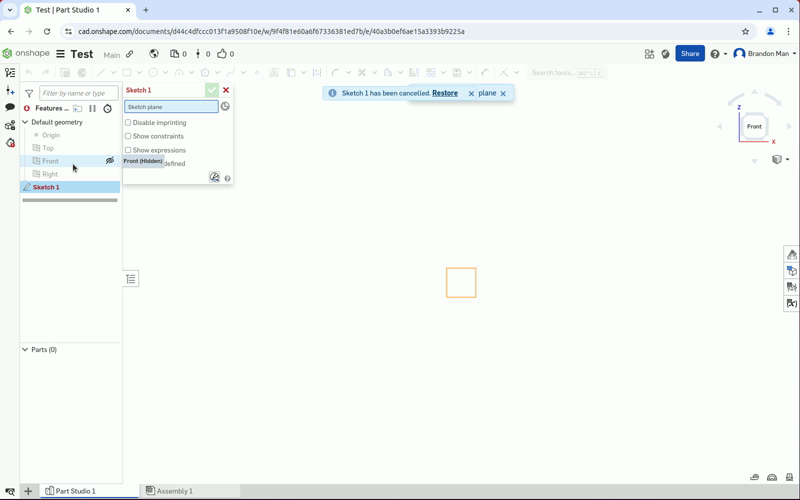
click(73, 163)
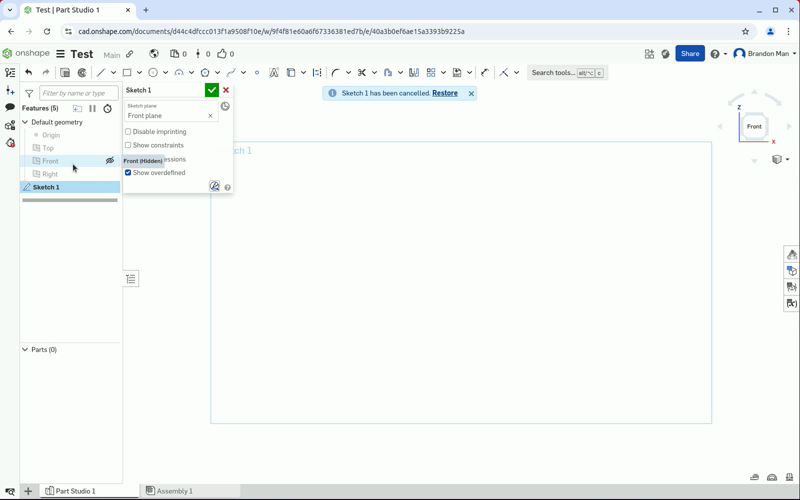
mouse_move(73, 352)
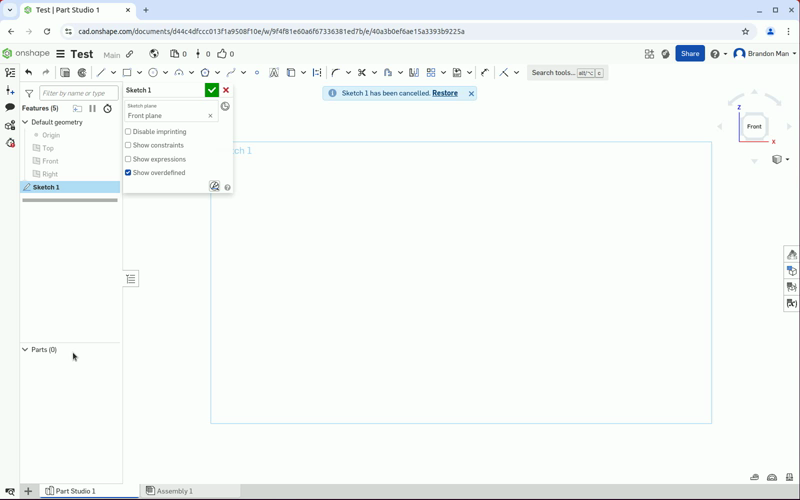
key(y)
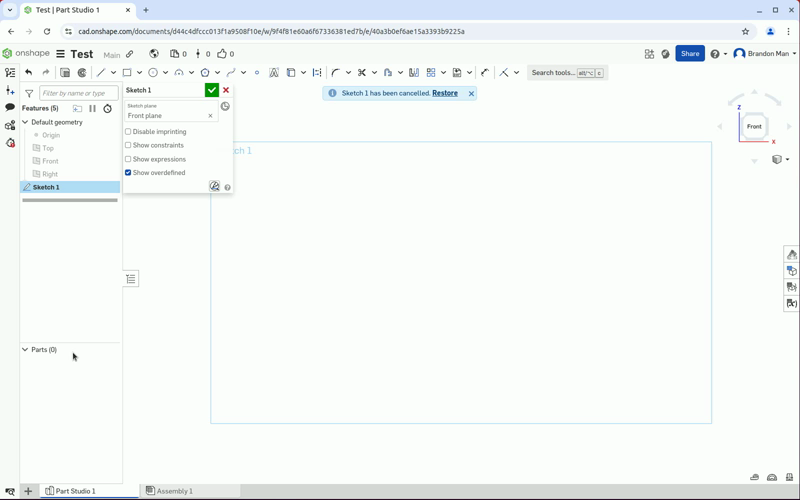
key(c)
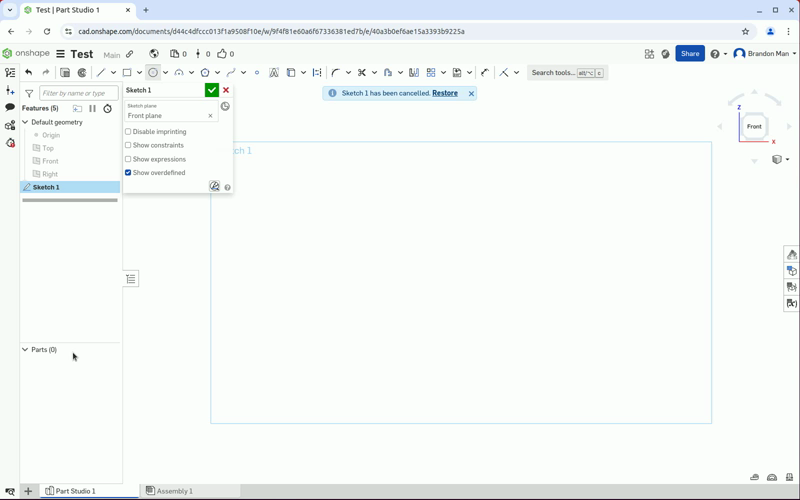
key_down(shift)
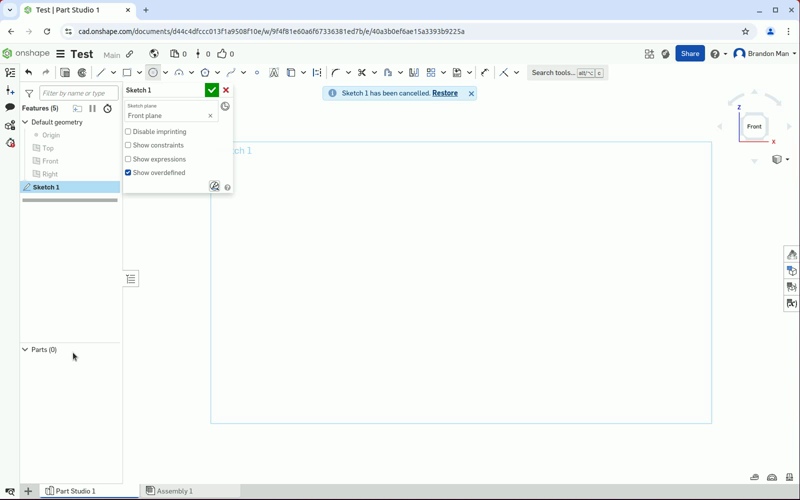
mouse_move(461, 282)
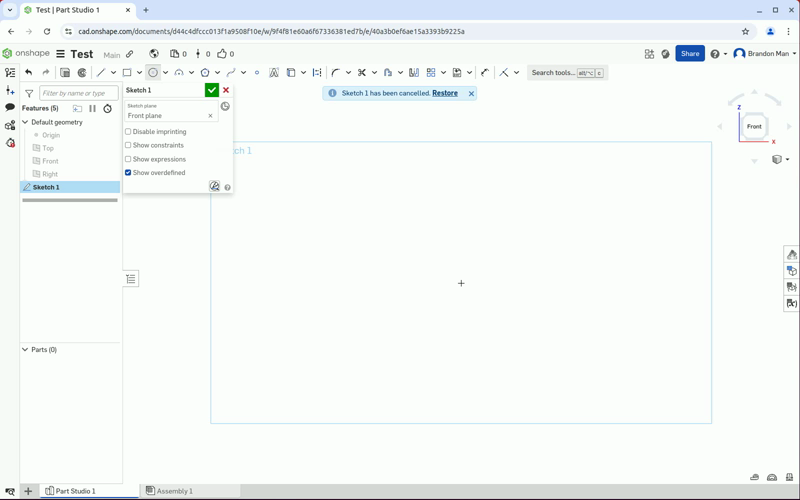
click(461, 282)
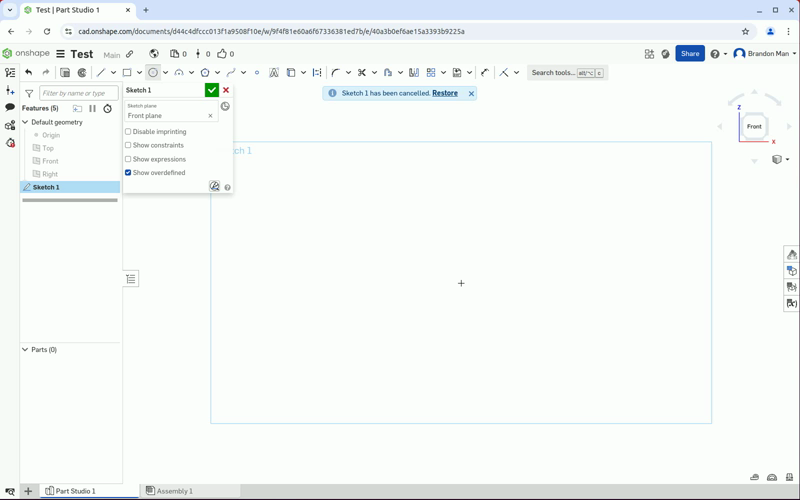
key_up(shift)
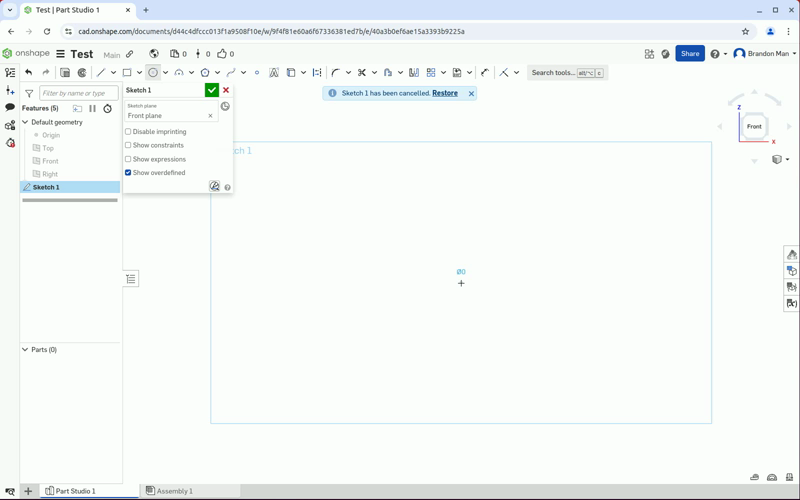
mouse_move(497, 282)
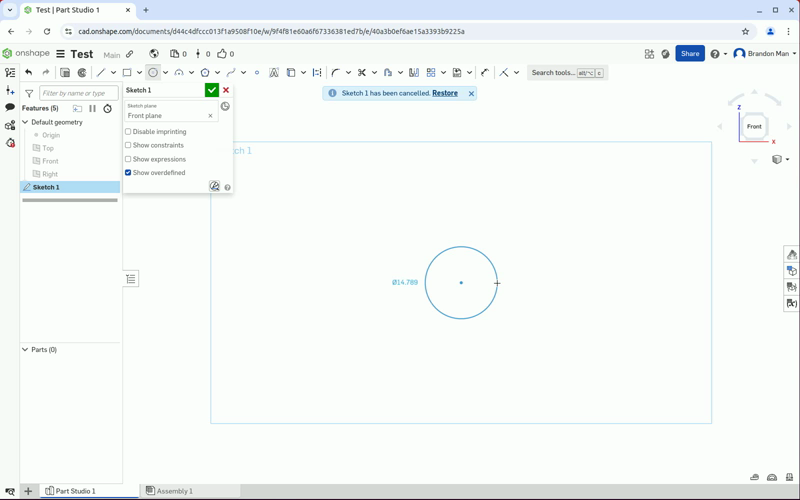
click(497, 282)
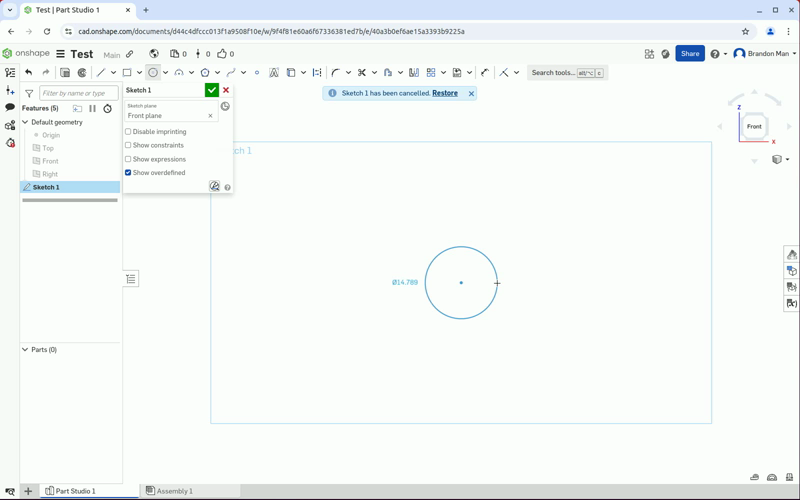
key(esc)
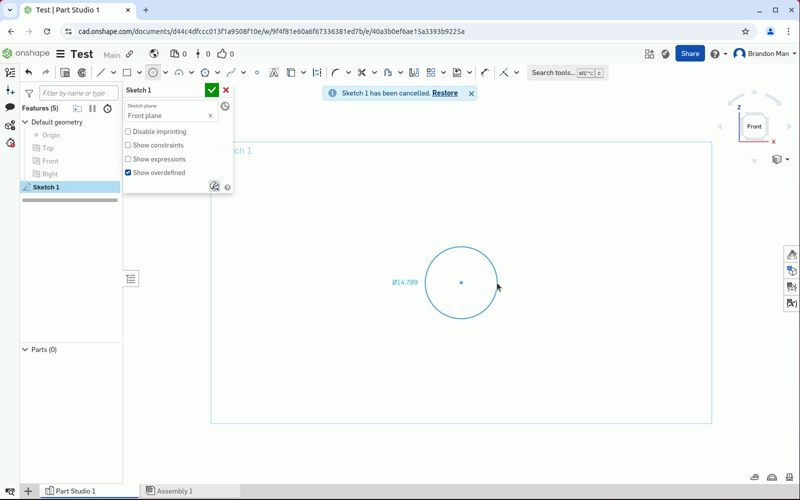
key(c)
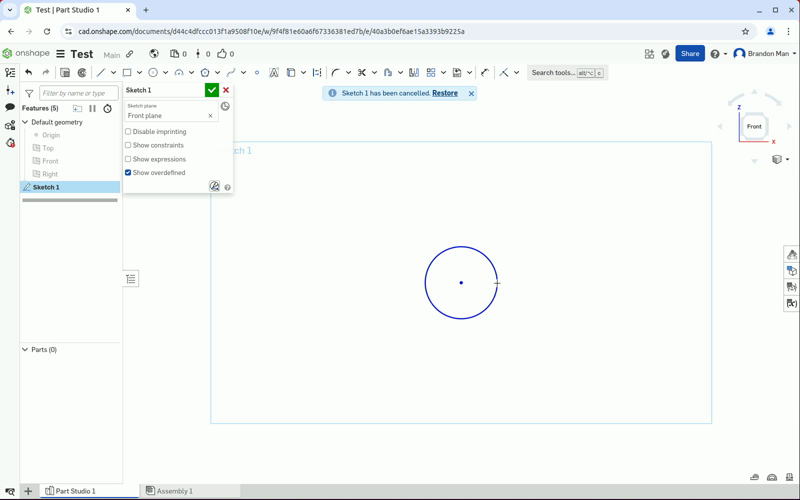
key_down(shift)
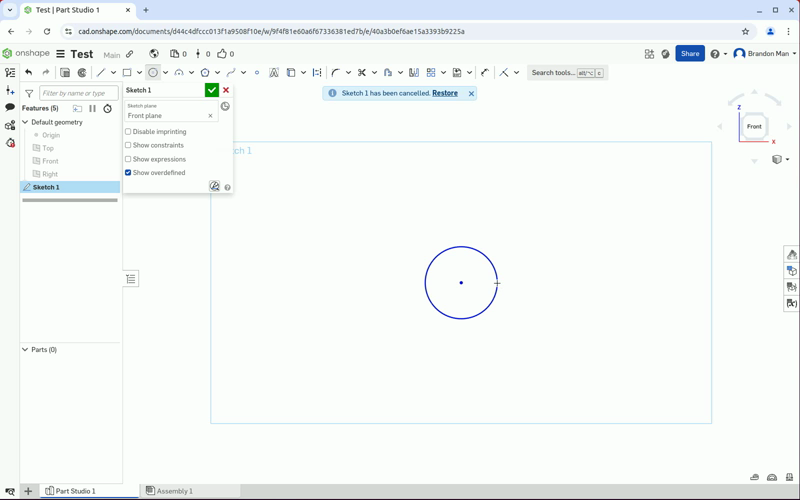
mouse_move(461, 282)
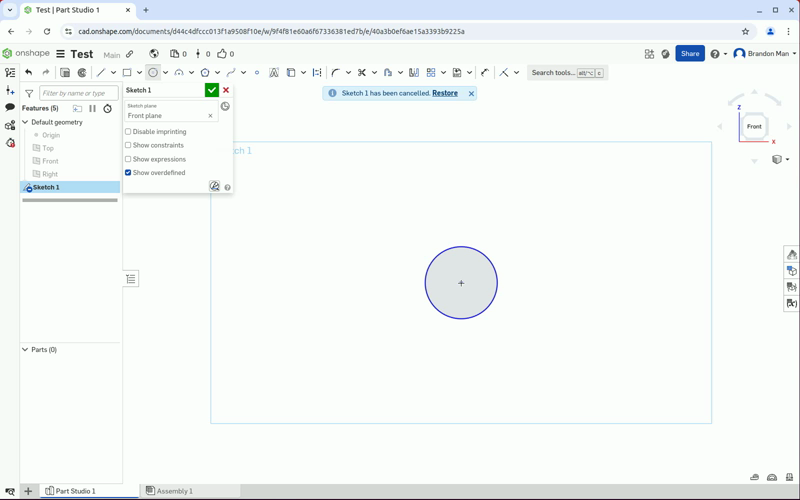
click(461, 282)
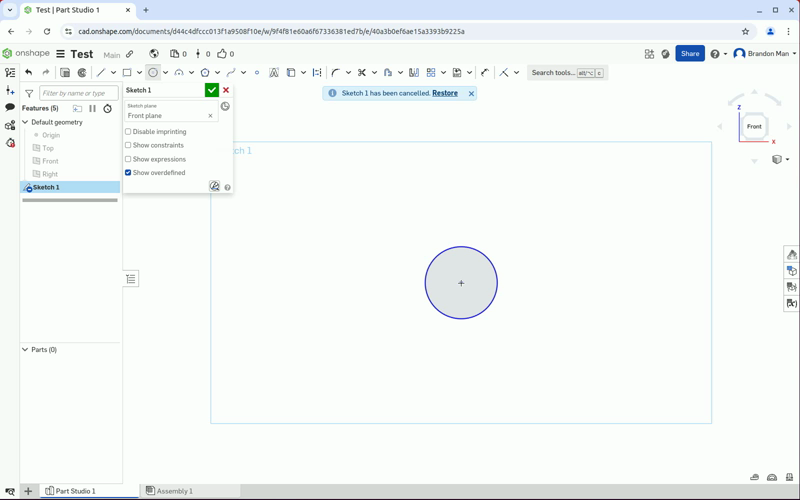
key_up(shift)
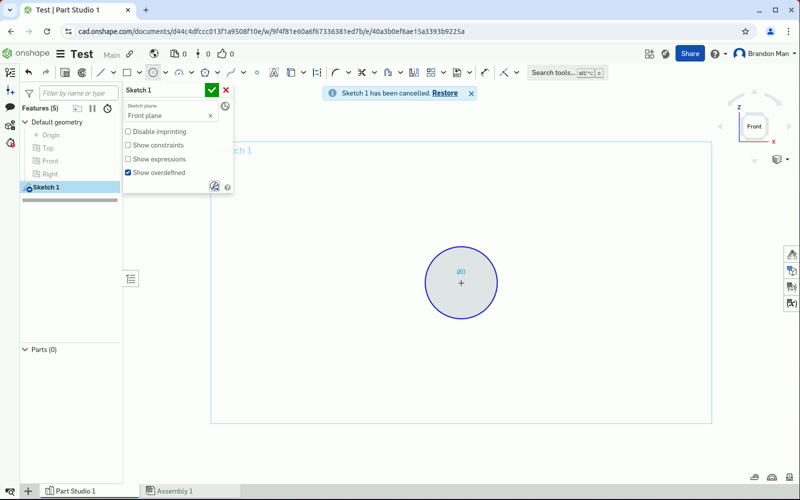
mouse_move(479, 282)
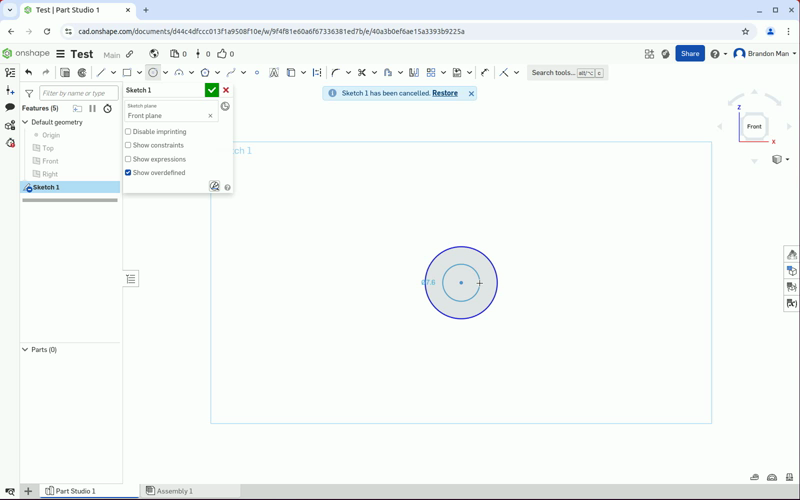
click(479, 282)
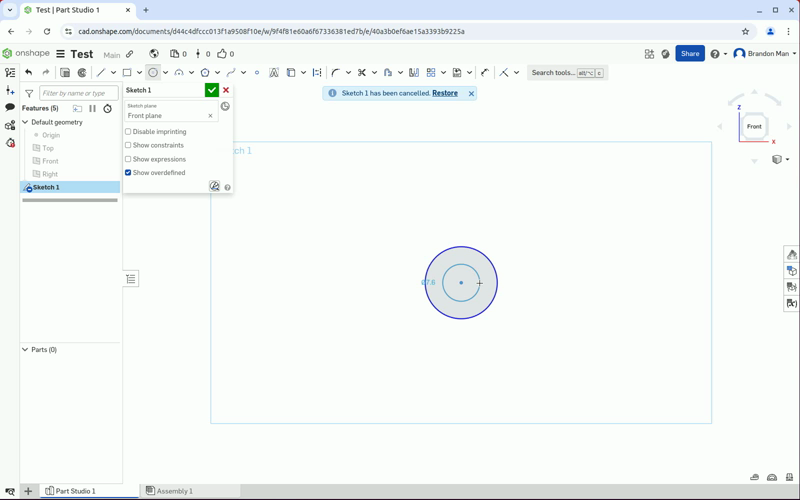
key(esc)
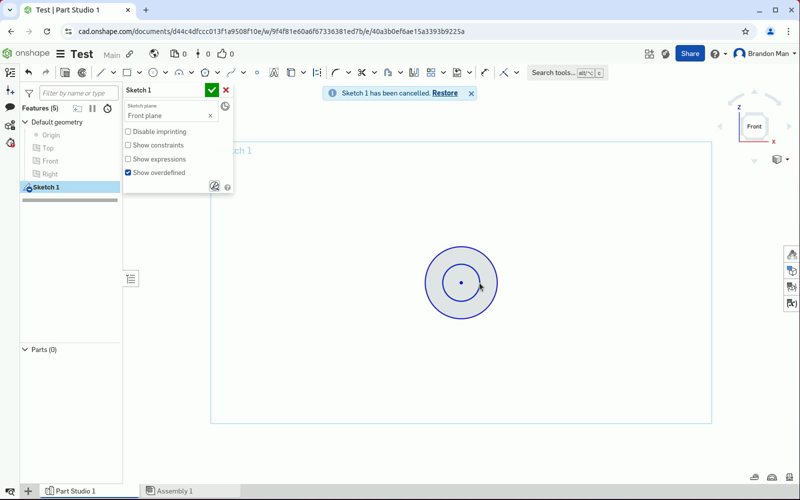
mouse_move(454, 310)
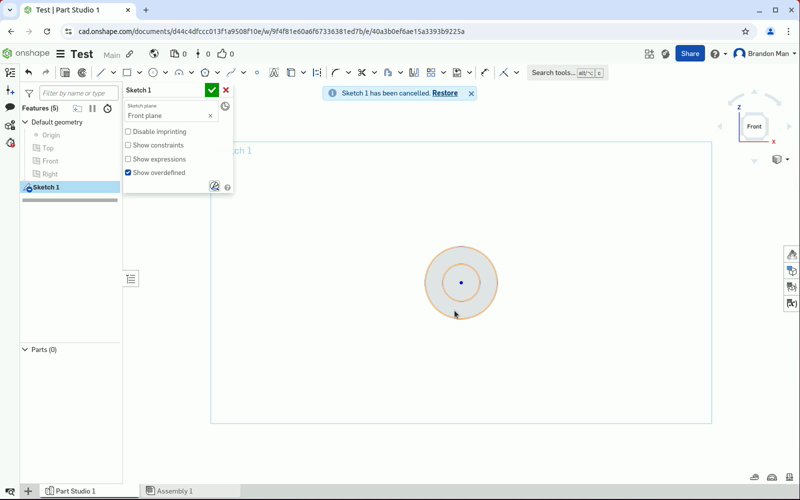
click(454, 310)
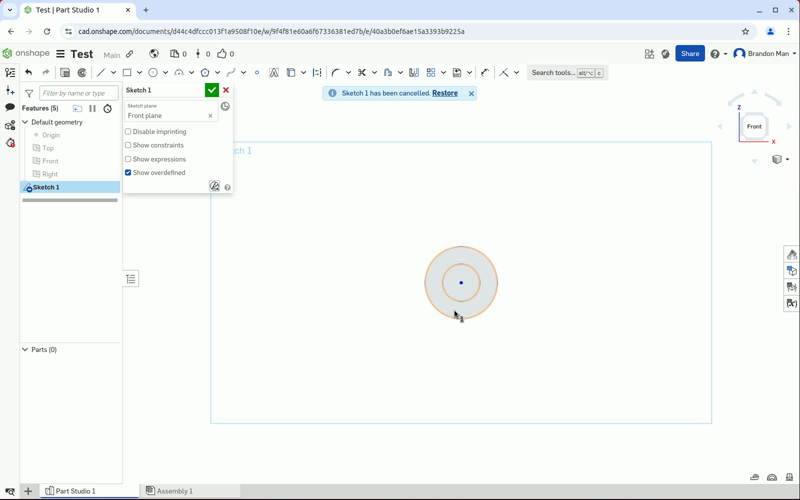
mouse_move(73, 352)
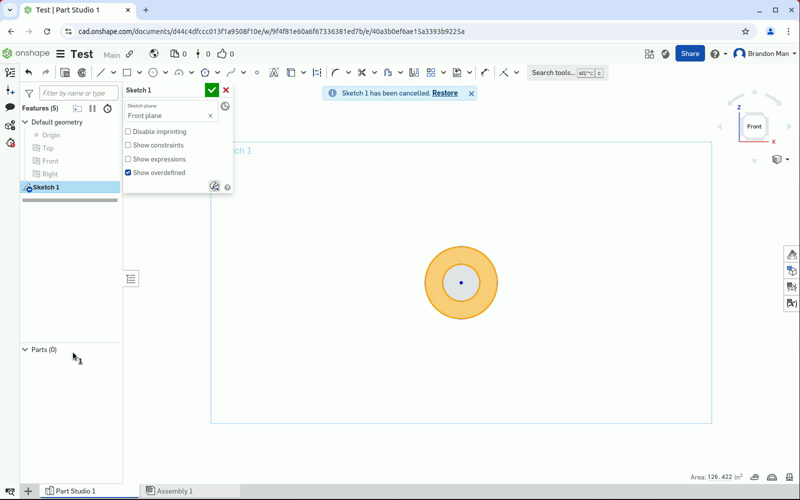
key(shift+y)
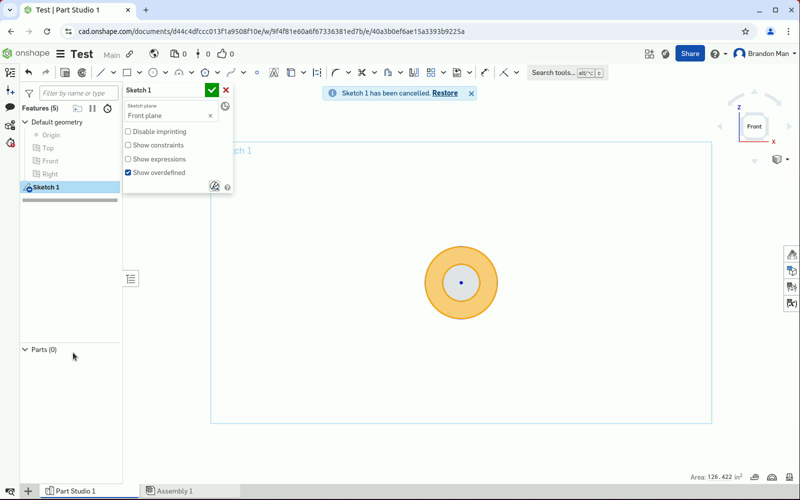
key(shift+e)
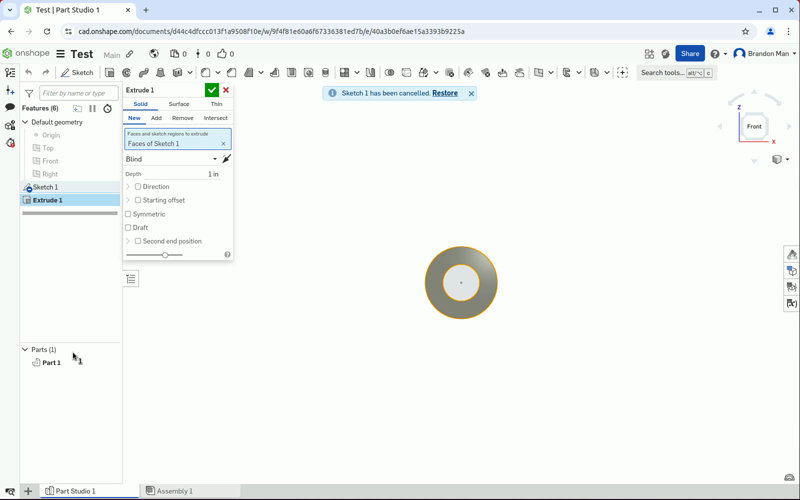
mouse_move(143, 106)
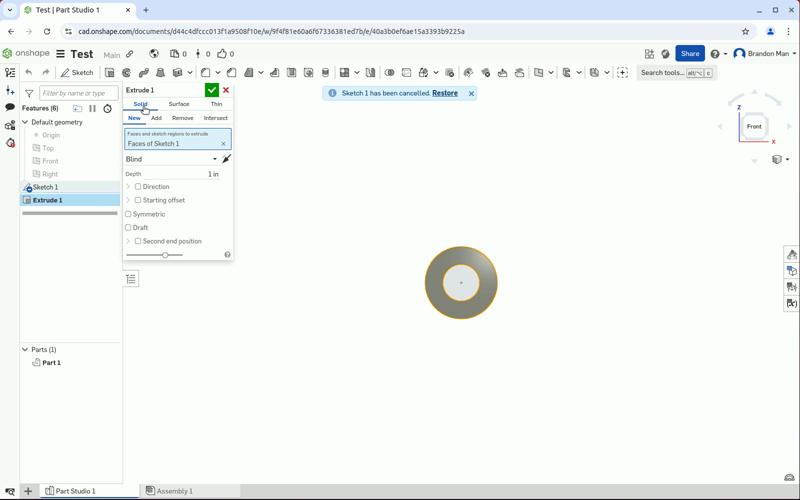
click(143, 106)
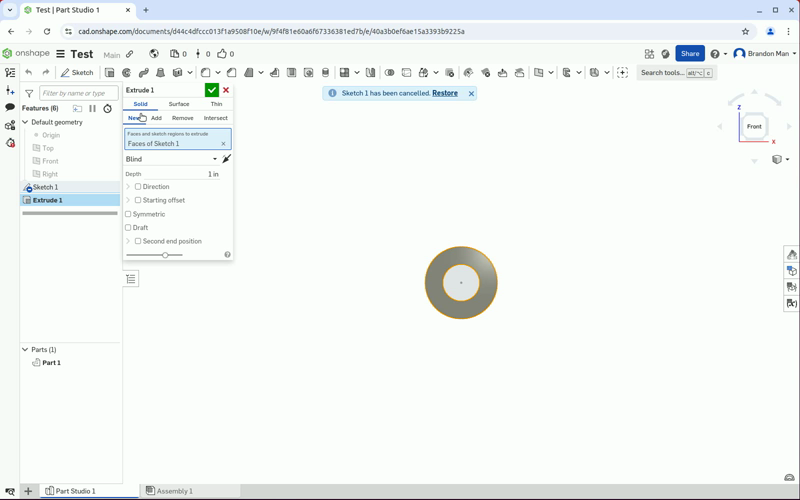
mouse_move(137, 120)
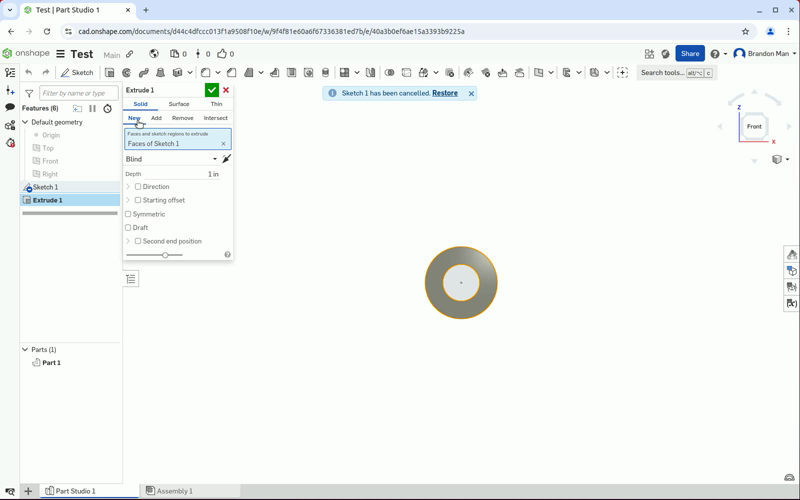
click(137, 120)
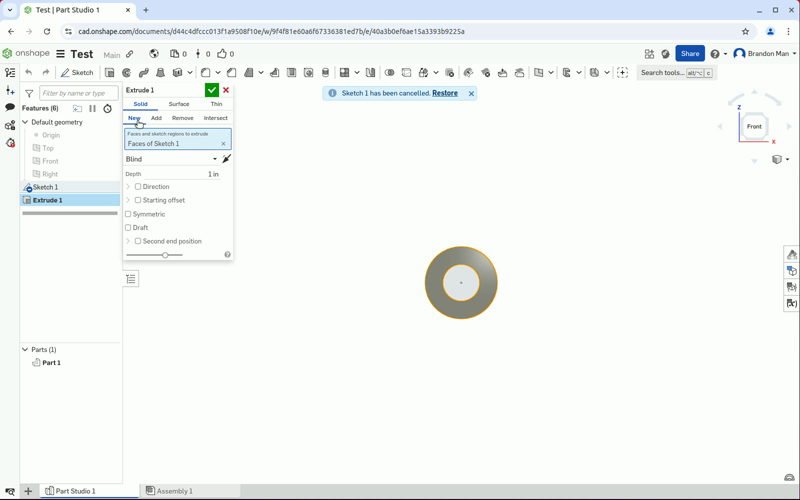
key(tab, 4)
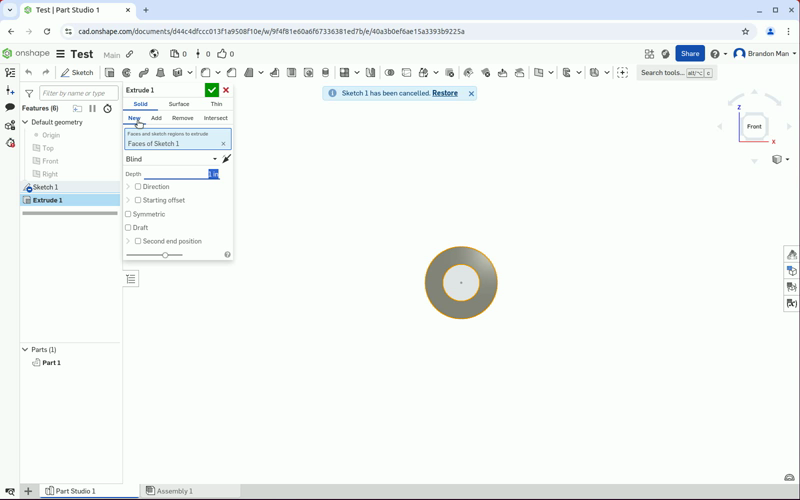
text(3.129)
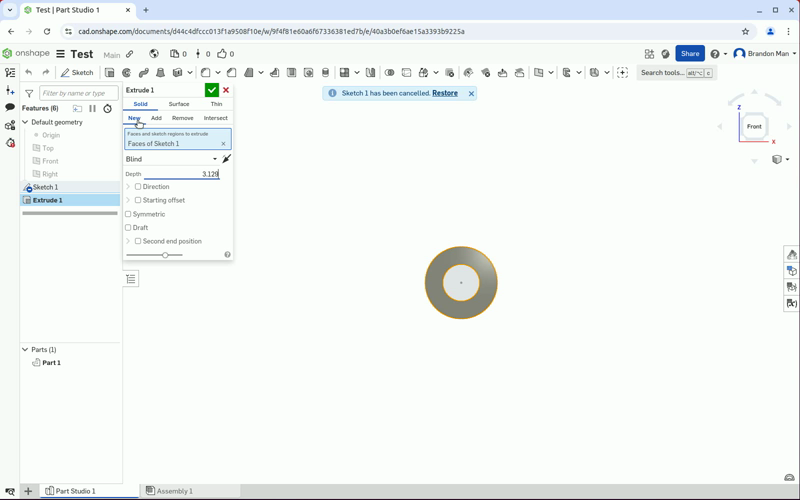
key(enter)
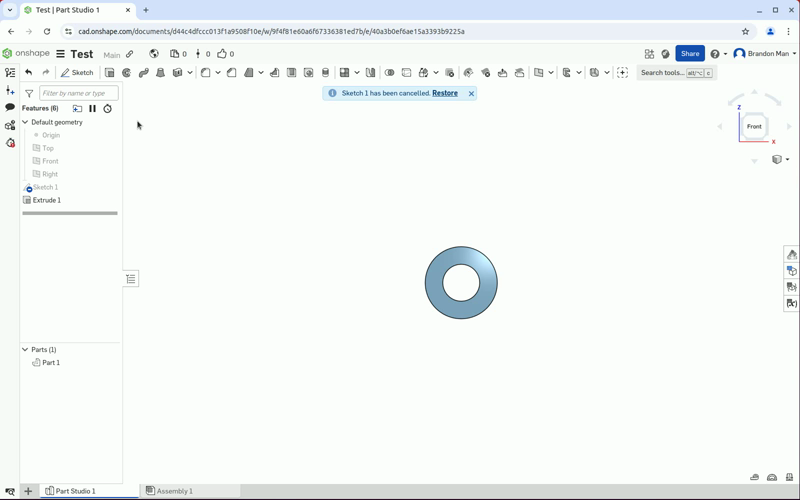
key(shift+h)
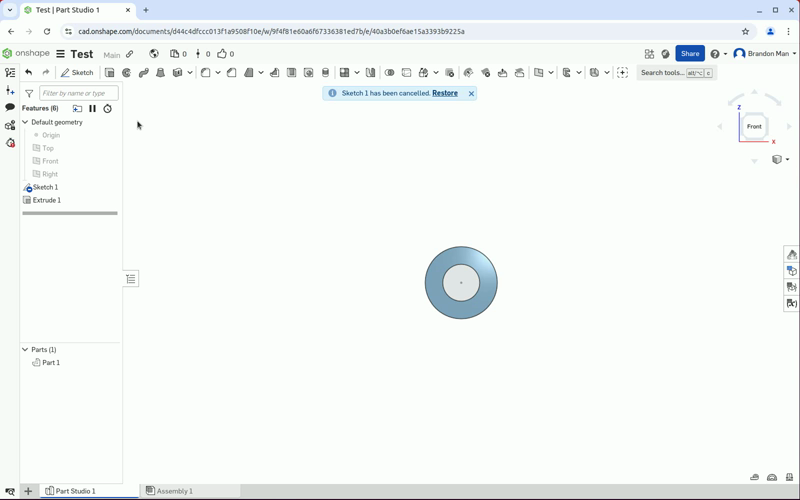
key(shift+h)
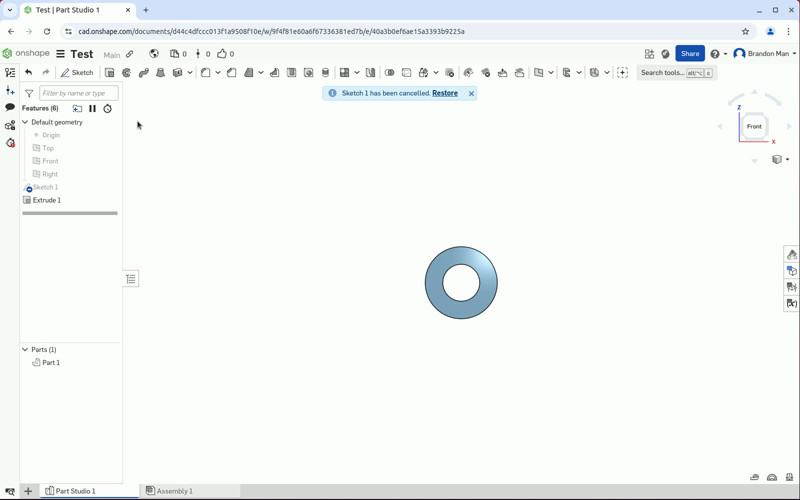
mouse_move(73, 189)
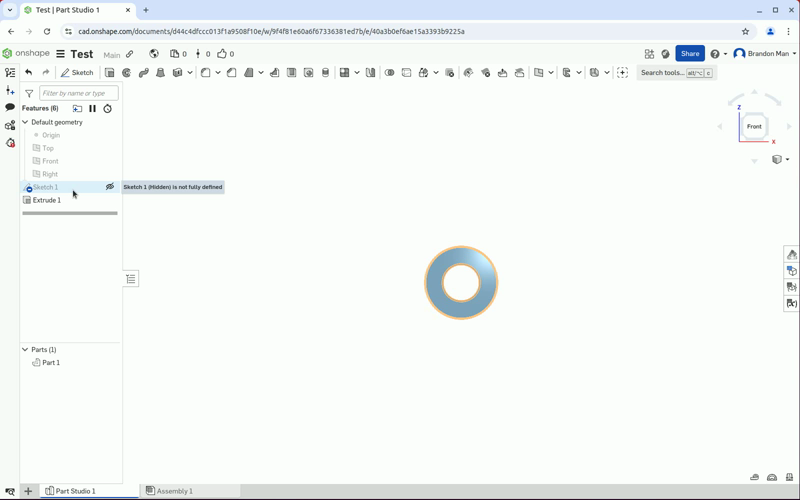
click(73, 189)
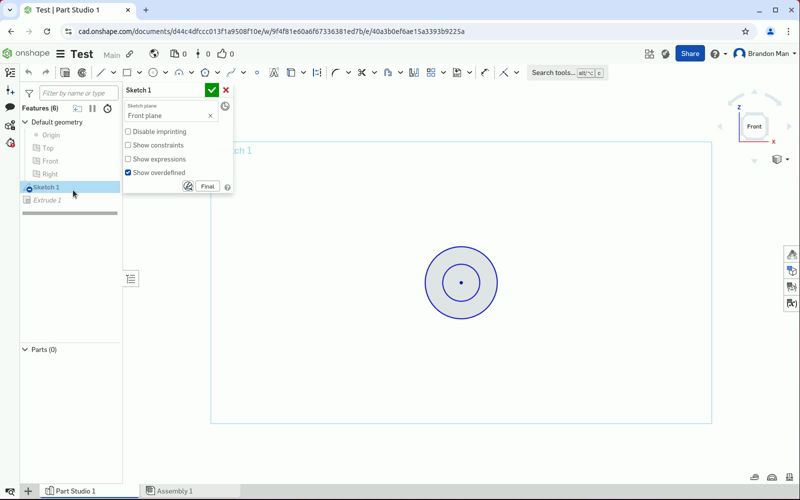
mouse_move(229, 92)
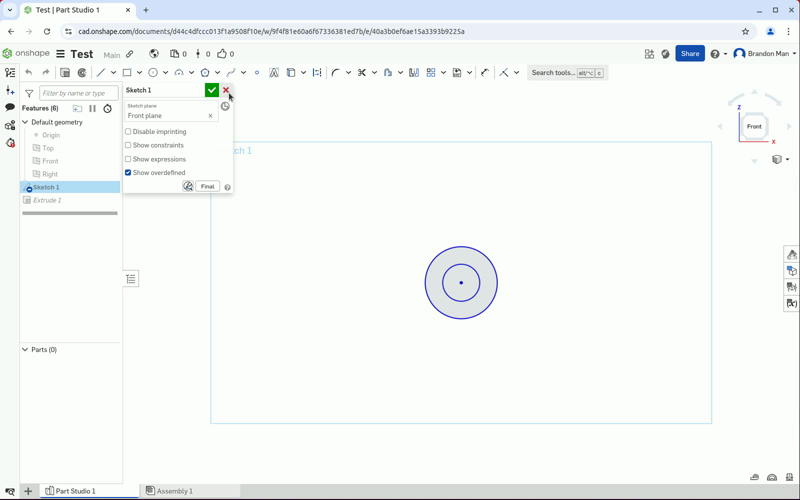
click(229, 92)
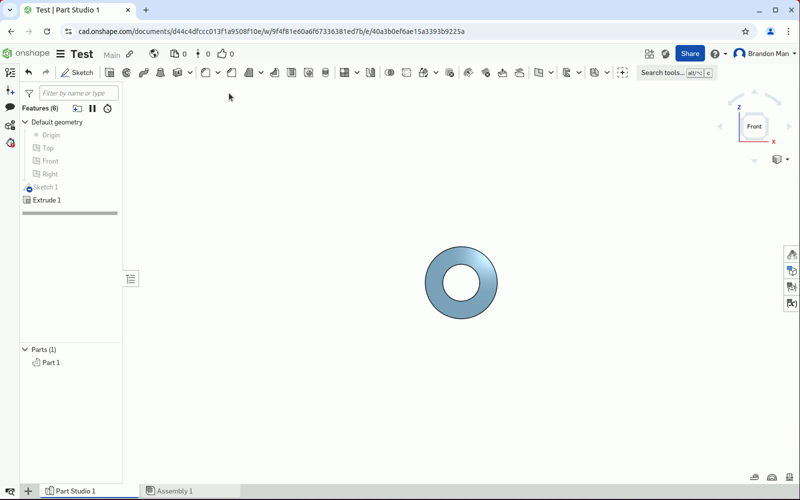
mouse_move(541, 75)
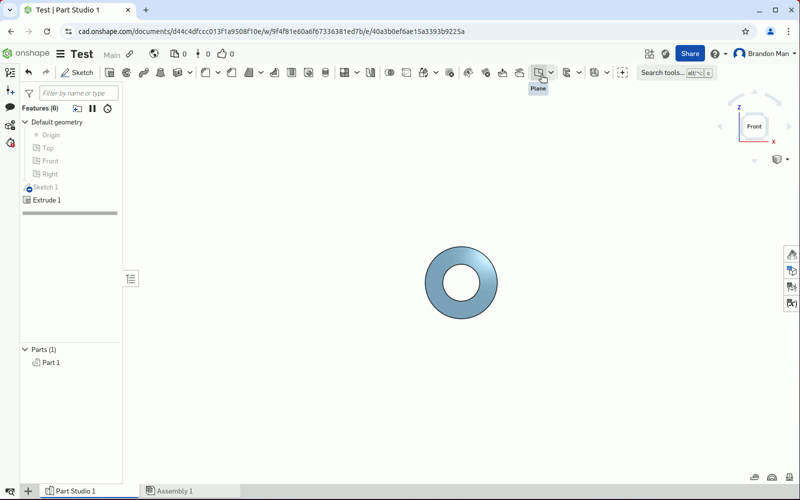
click(541, 75)
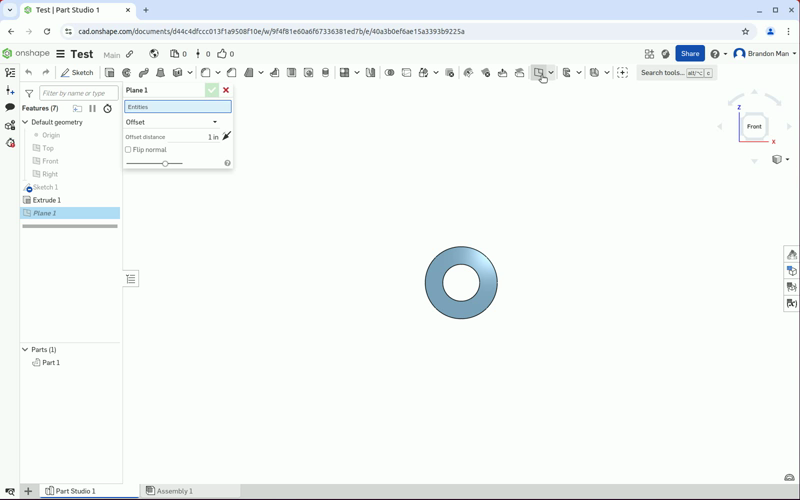
mouse_move(73, 163)
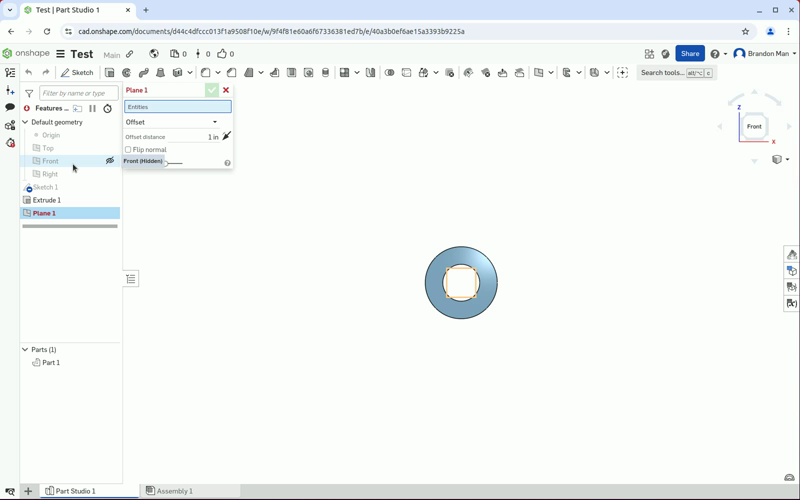
click(73, 163)
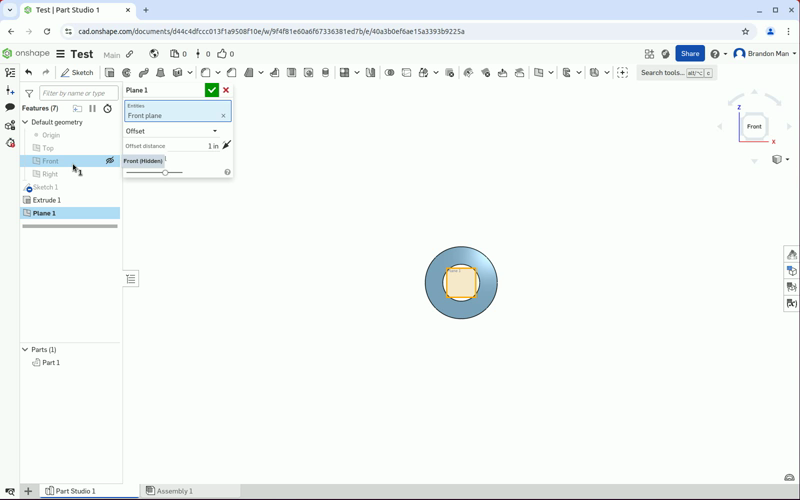
key(tab, 2)
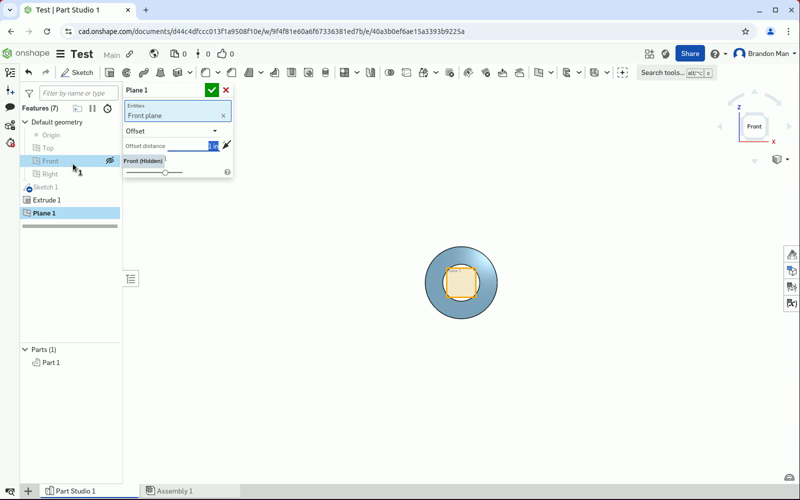
text(3.143)
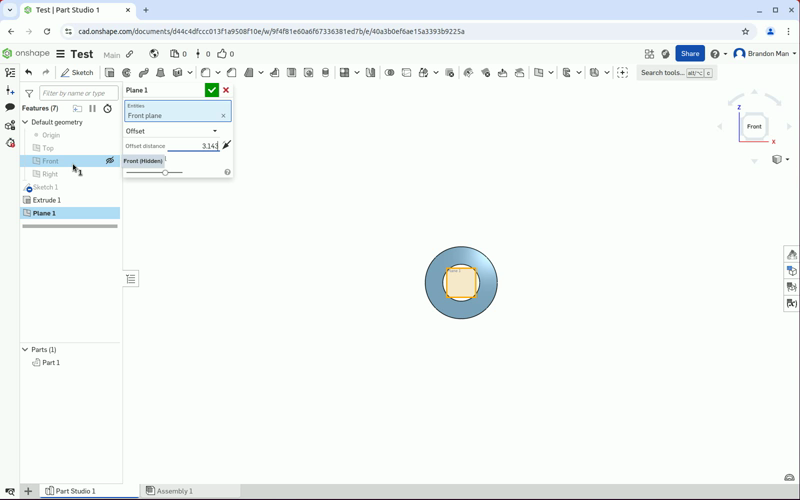
key(enter, 2)
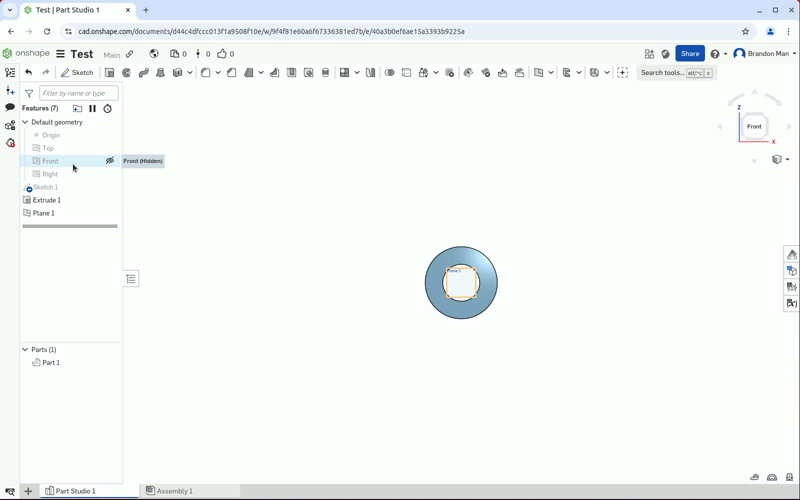
key(shift+s)
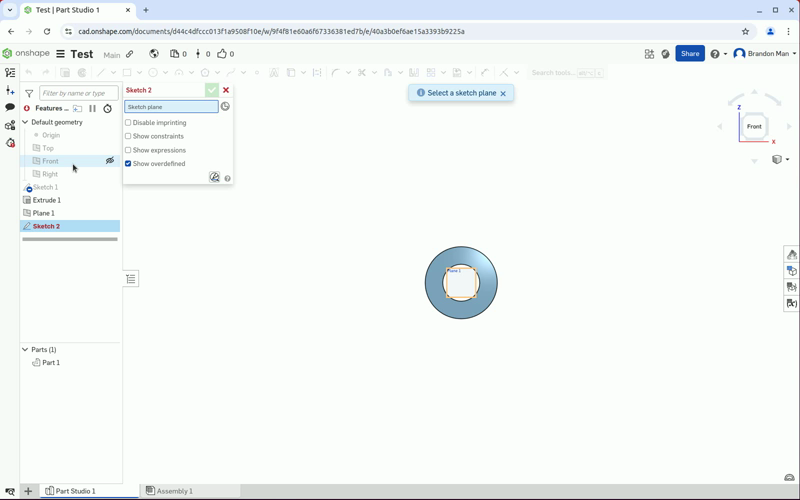
mouse_move(73, 215)
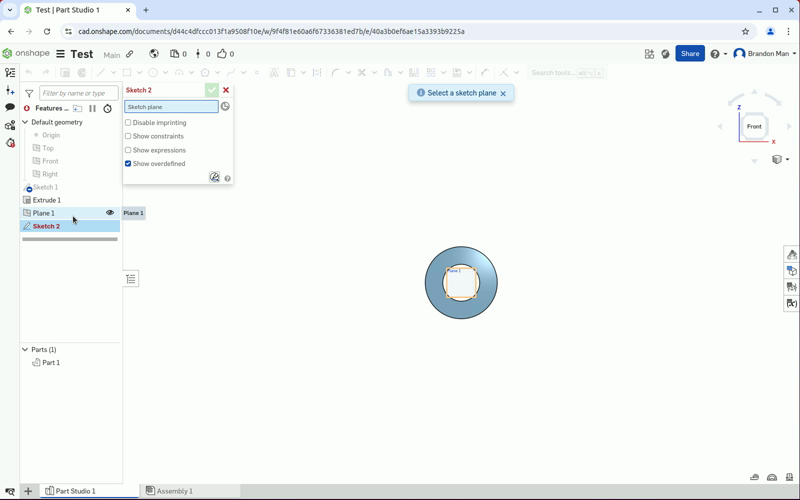
click(73, 215)
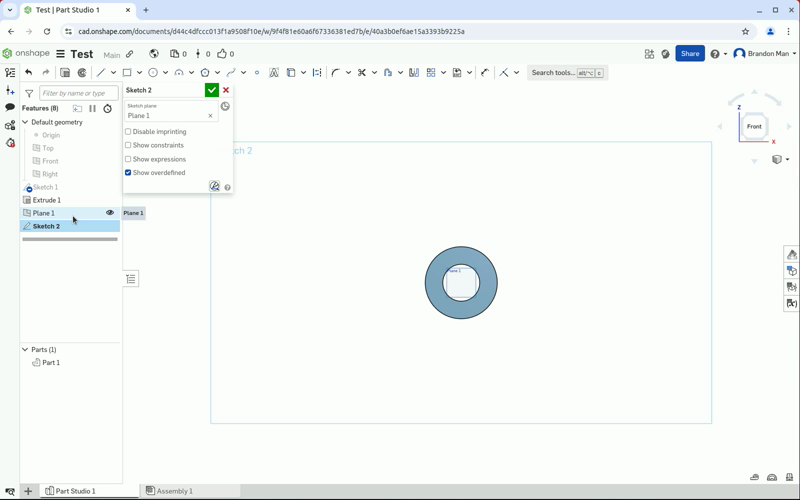
mouse_move(73, 352)
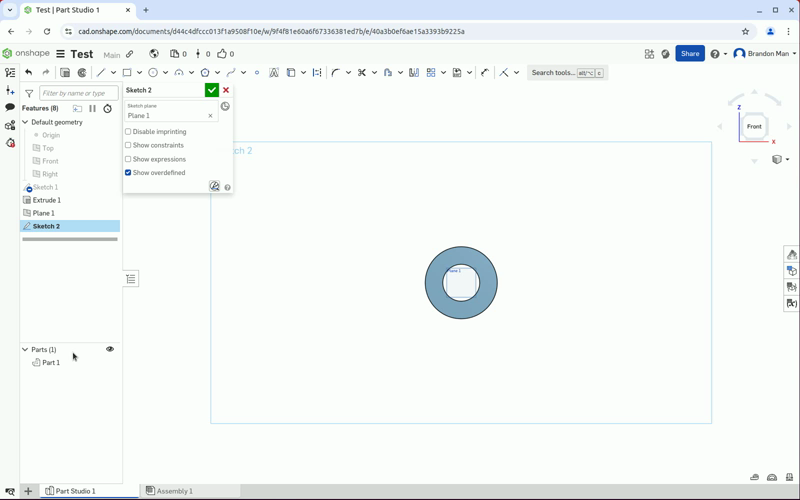
key(y)
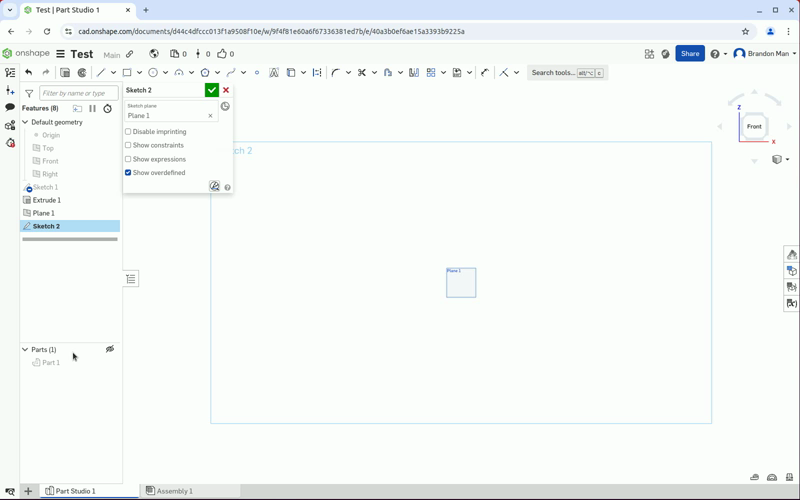
key(c)
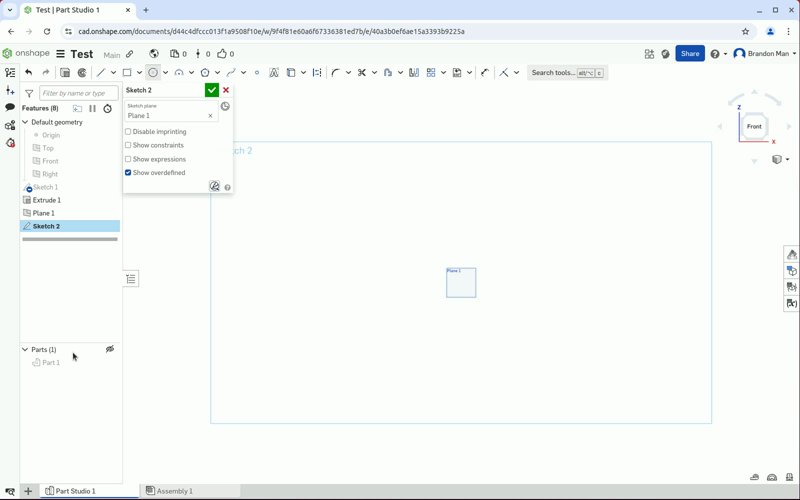
key_down(shift)
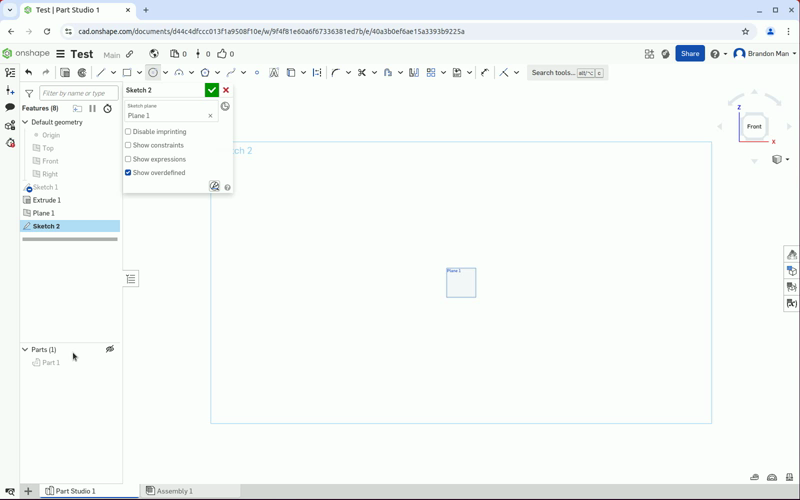
mouse_move(461, 282)
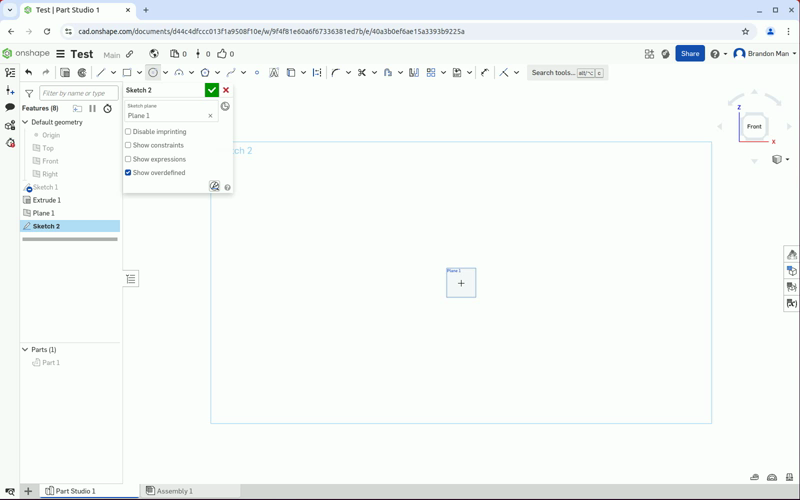
click(461, 282)
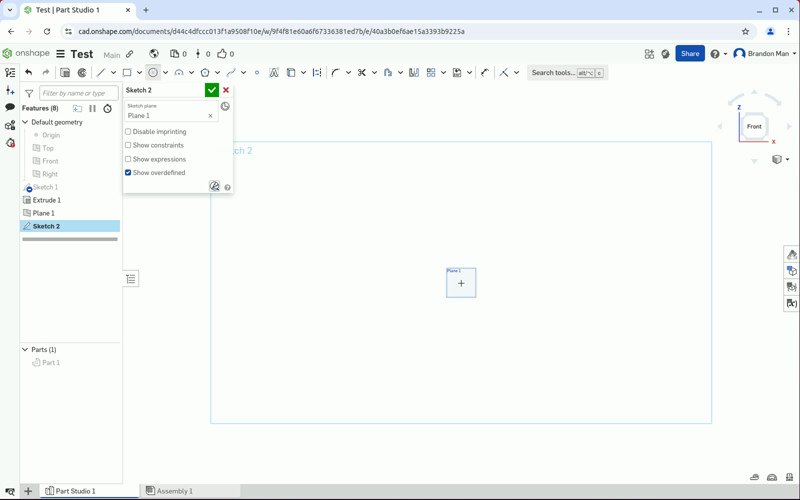
key_up(shift)
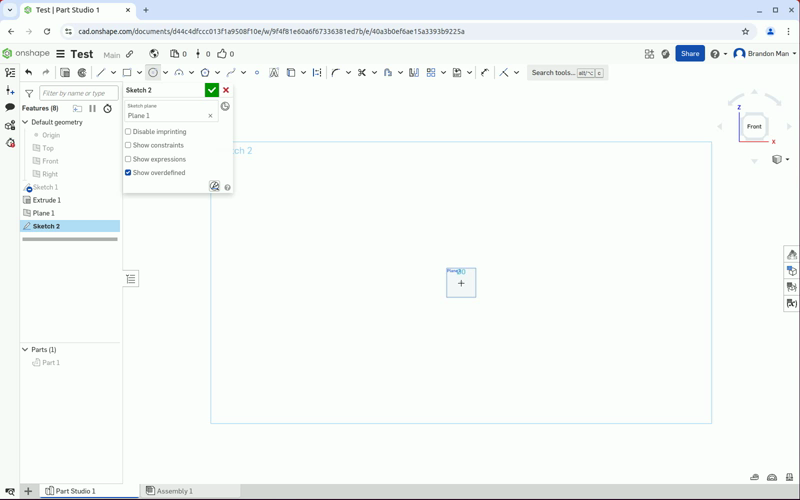
mouse_move(494, 282)
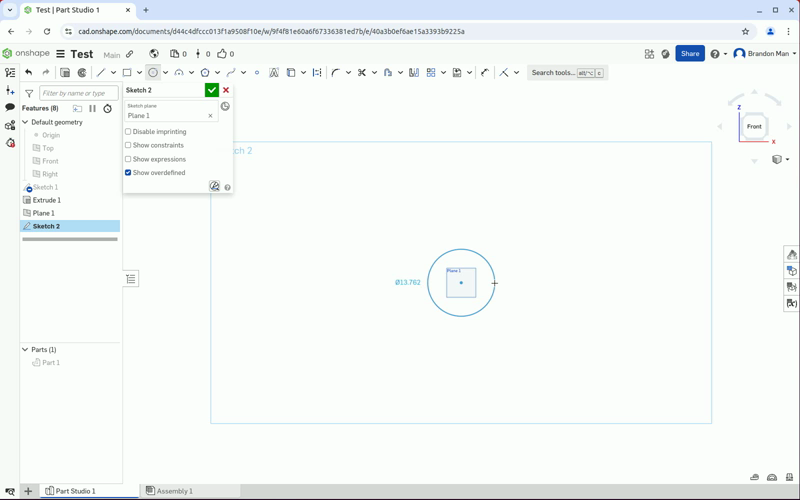
click(494, 282)
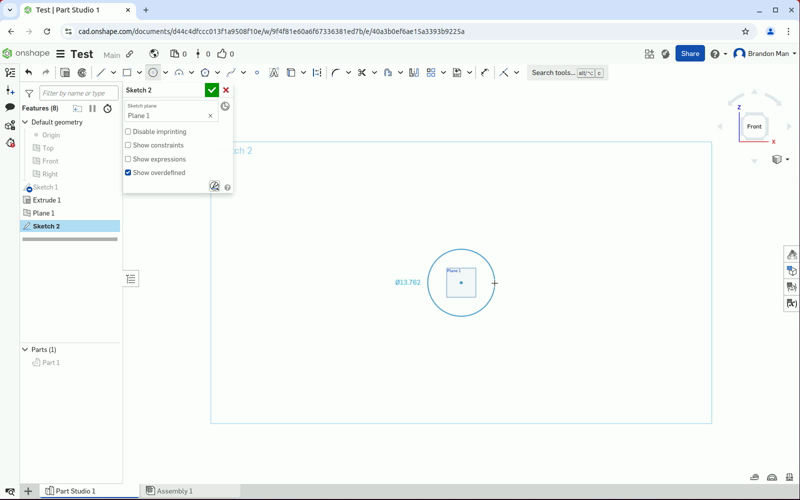
key(esc)
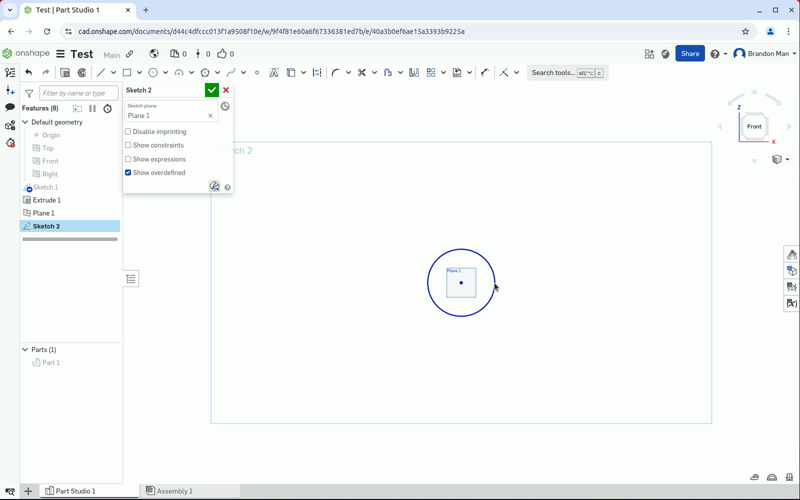
key(c)
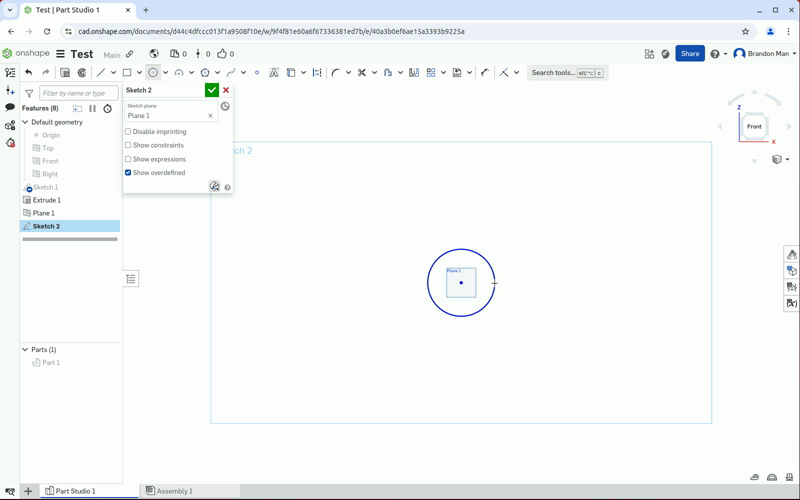
key_down(shift)
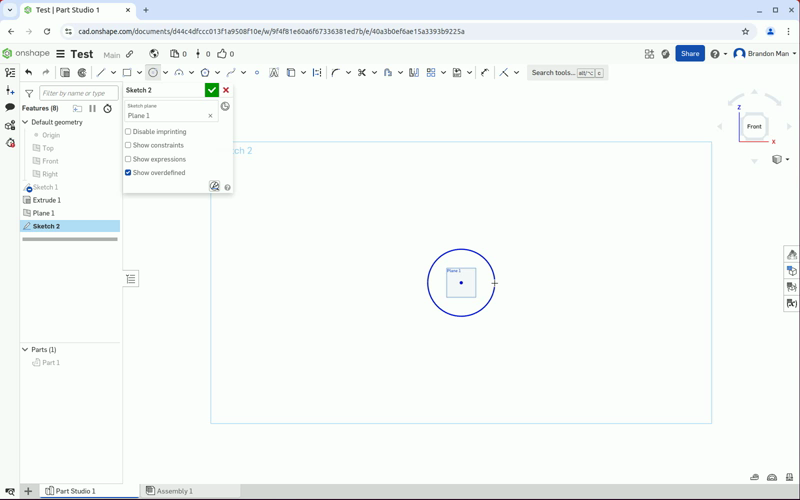
mouse_move(461, 282)
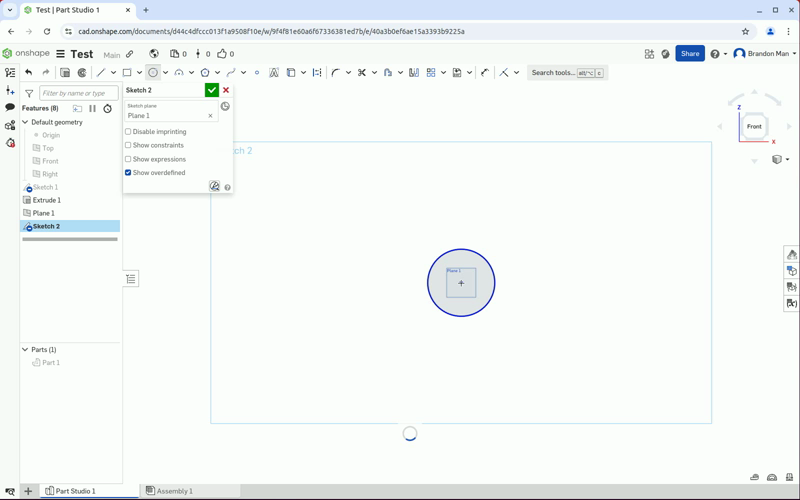
click(461, 282)
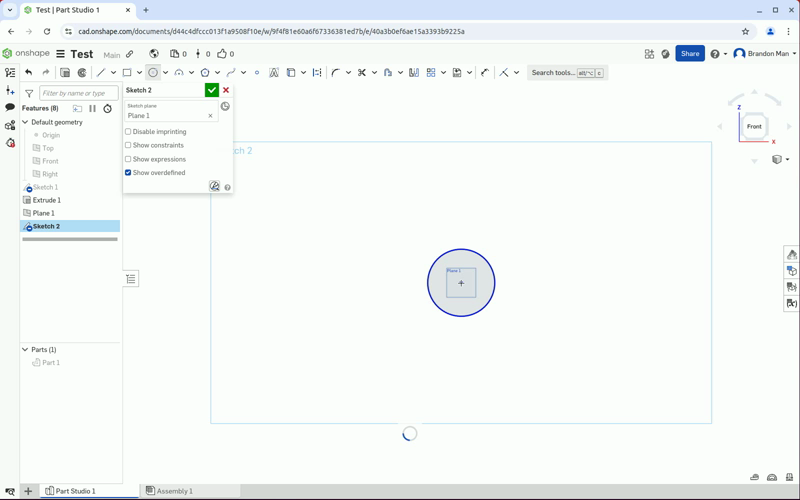
key_up(shift)
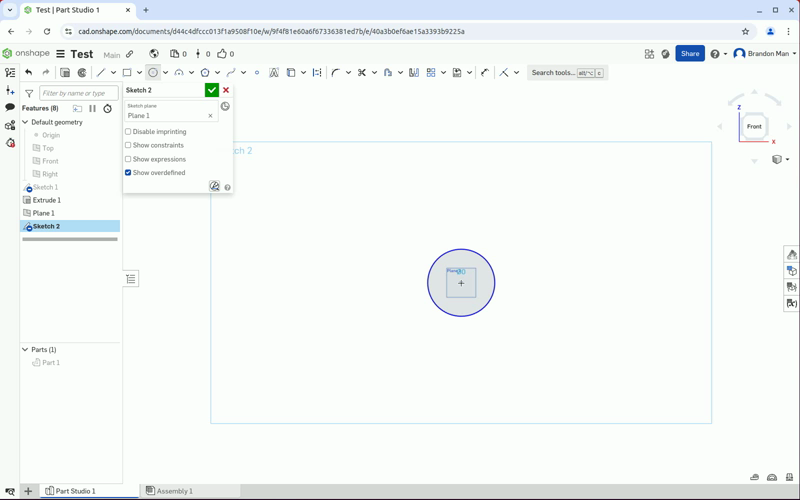
mouse_move(480, 282)
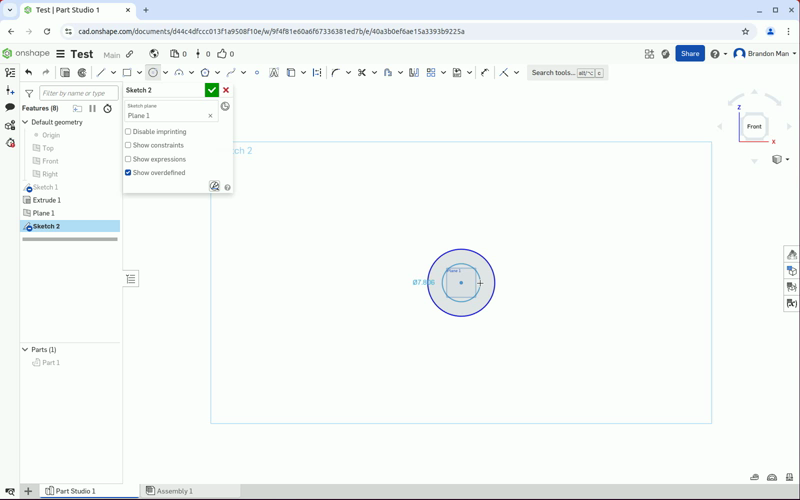
click(480, 282)
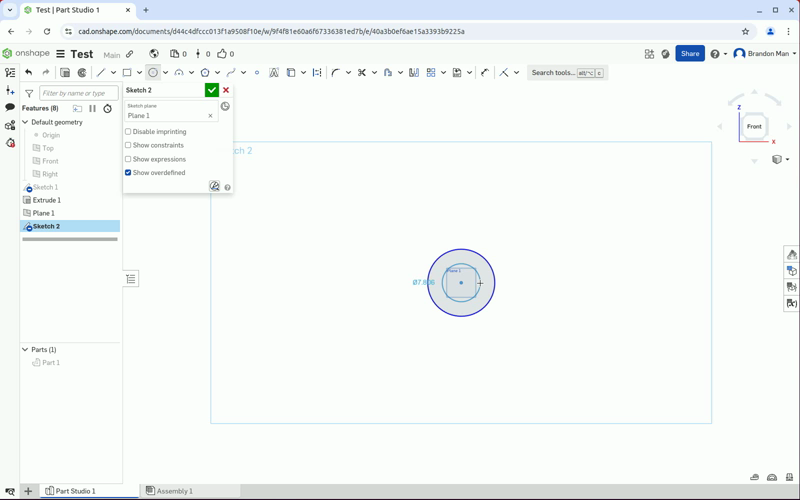
key(esc)
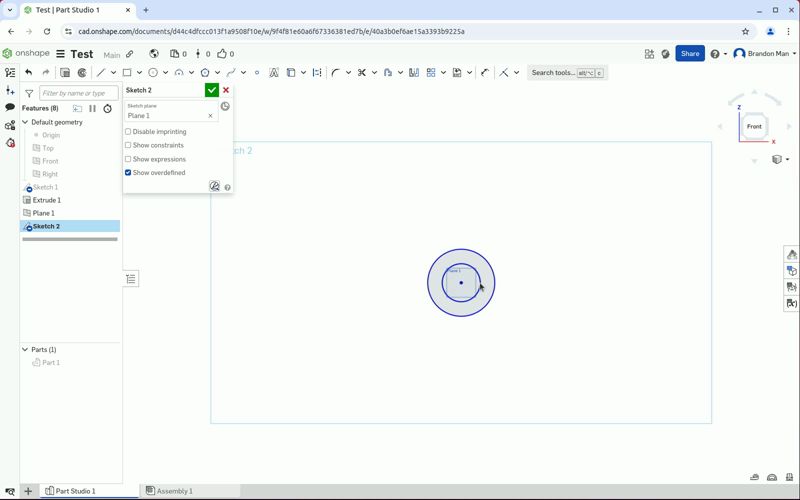
mouse_move(489, 287)
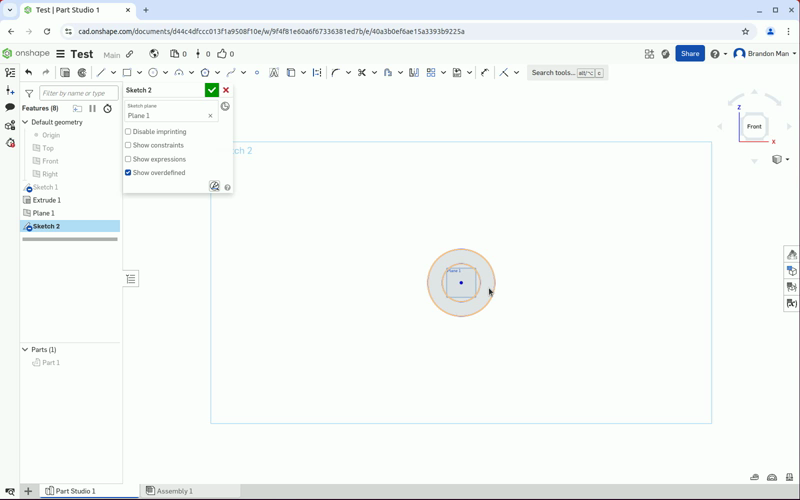
click(489, 287)
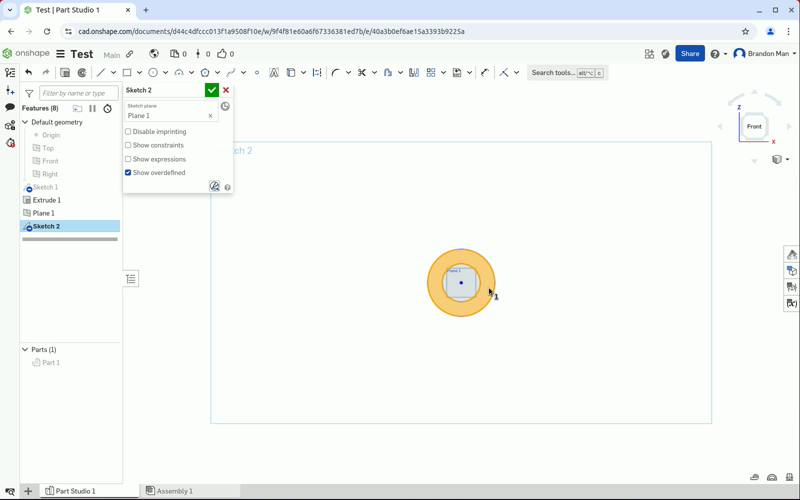
mouse_move(73, 352)
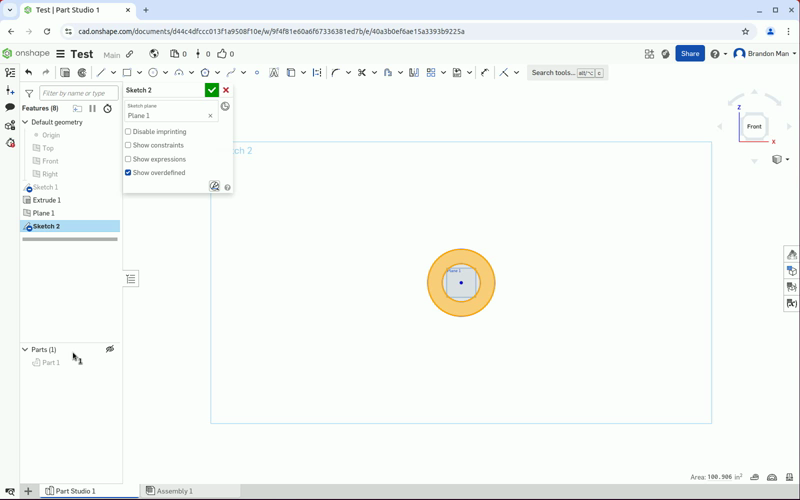
key(shift+y)
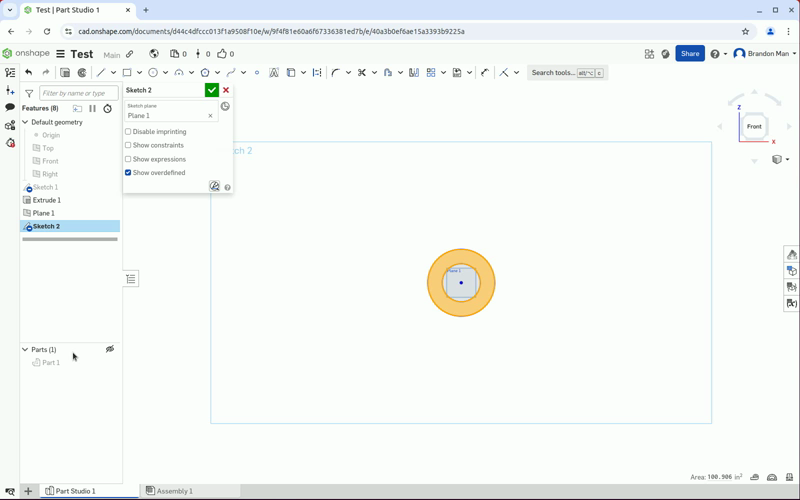
key(shift+e)
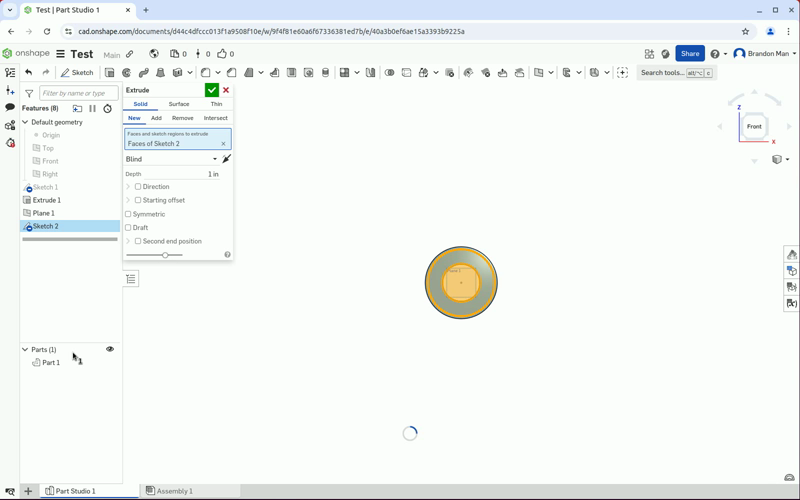
mouse_move(143, 106)
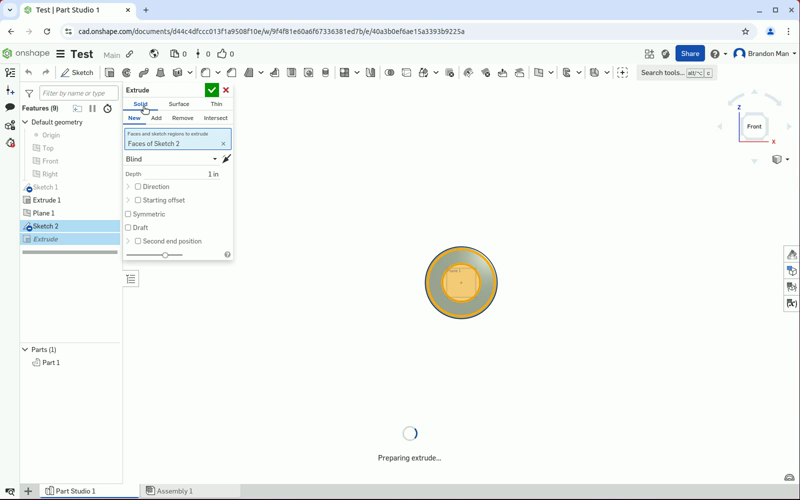
click(143, 106)
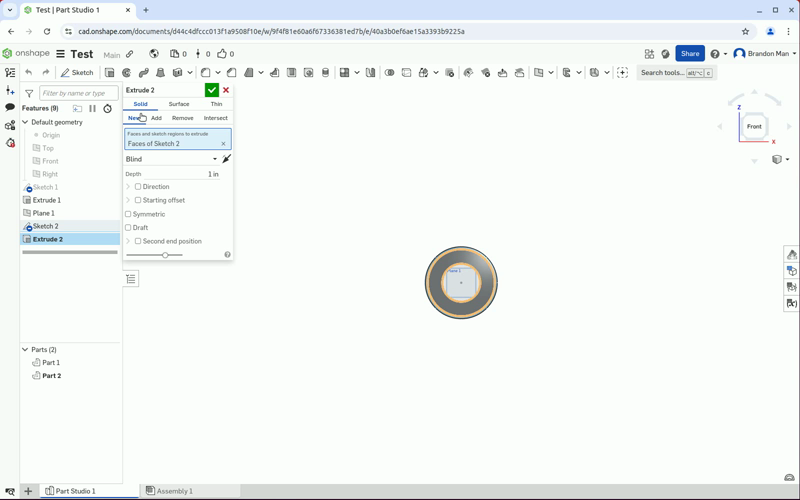
mouse_move(137, 120)
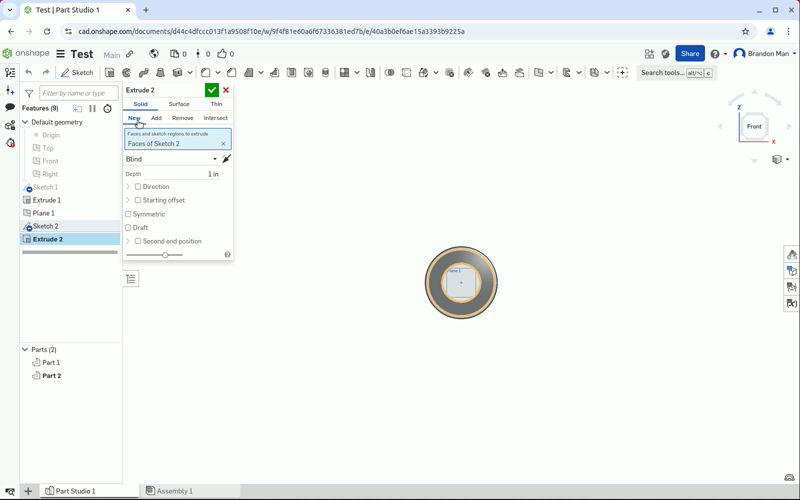
click(137, 120)
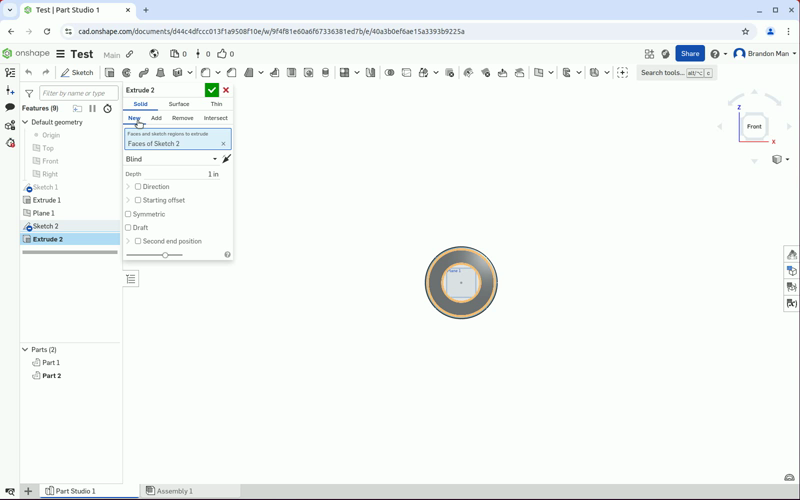
key(tab, 4)
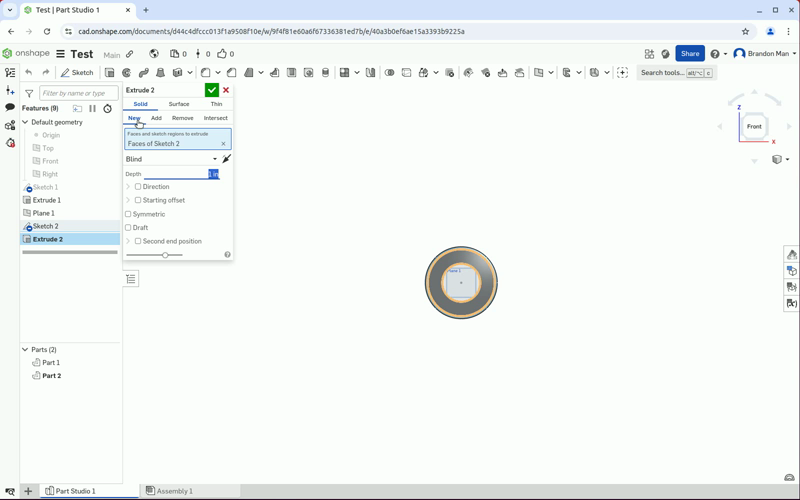
text(0.963)
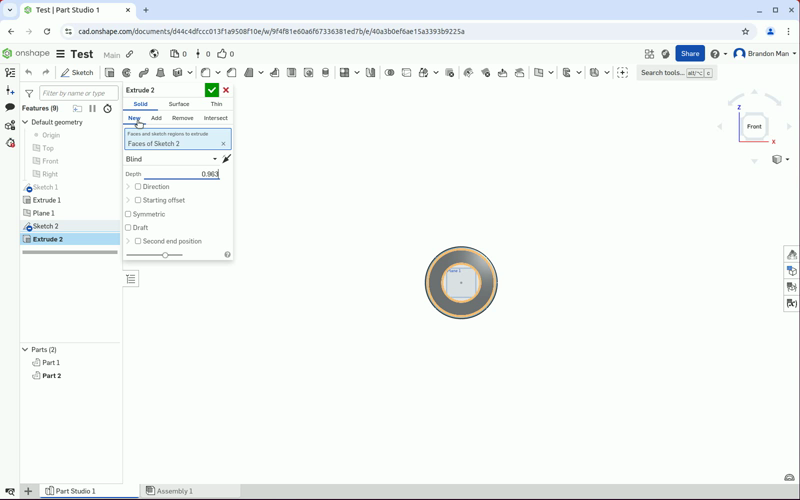
key(enter)
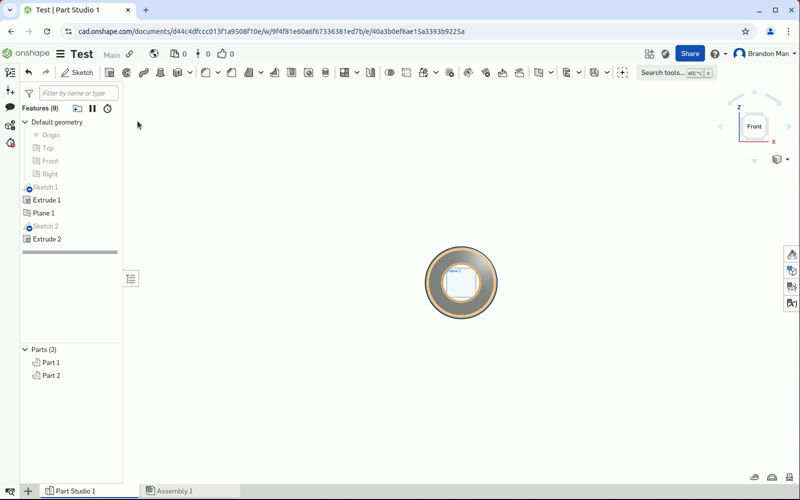
key(shift+h)
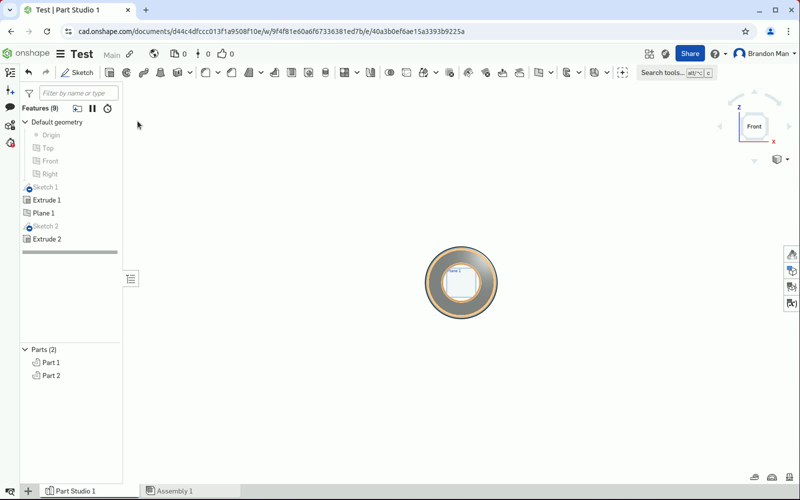
key(shift+h)
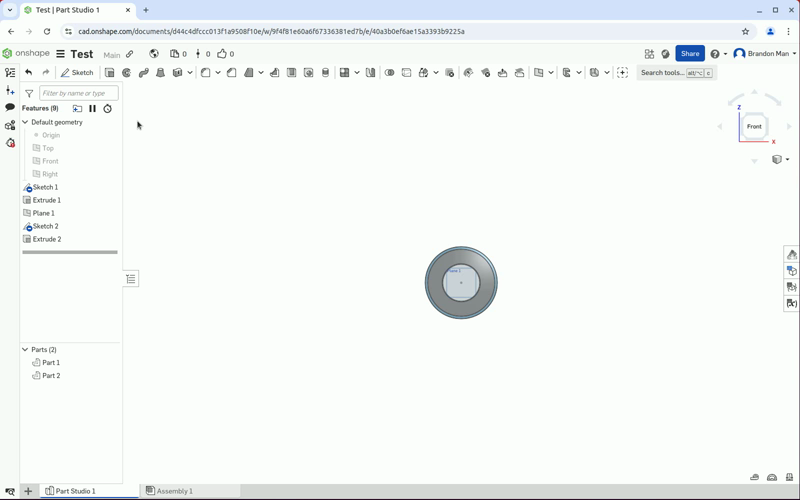
key(shift+7)
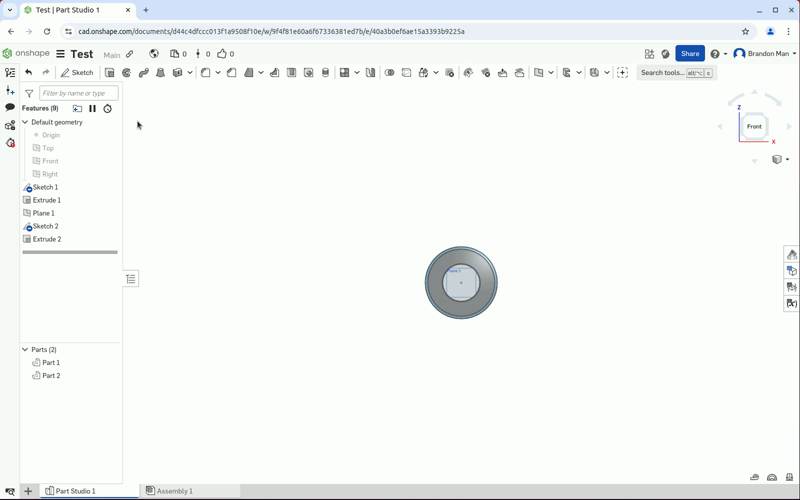
key(left, 2)
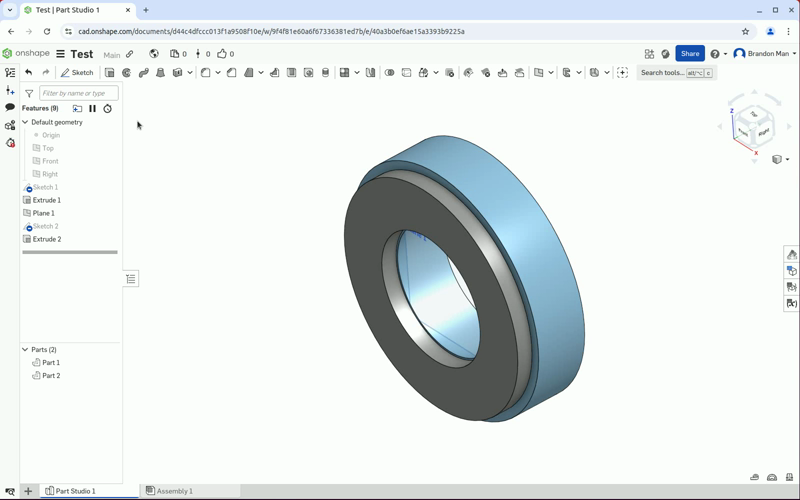
key(down, 2)
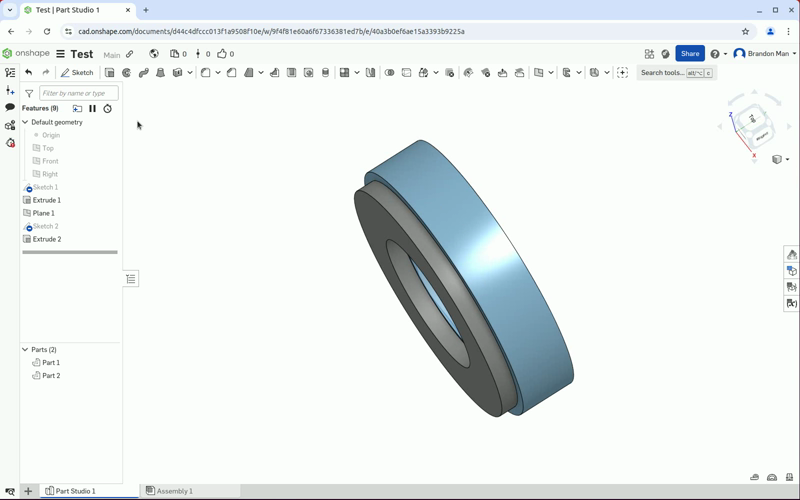
key(up, 2)
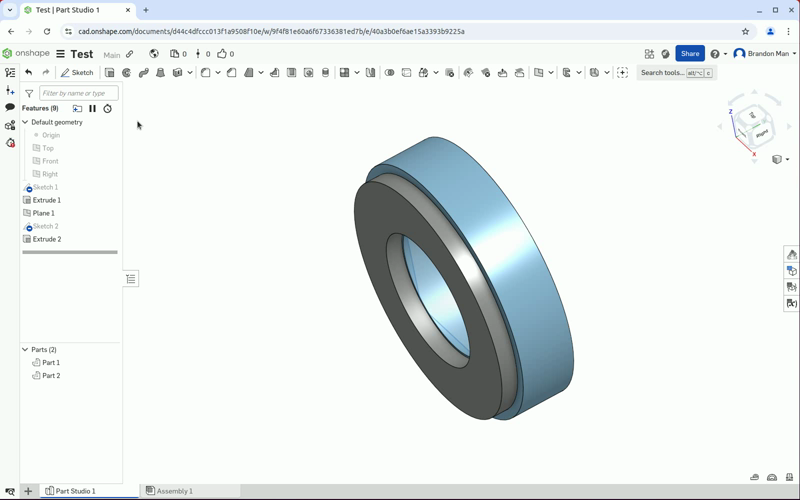
key(right, 2)
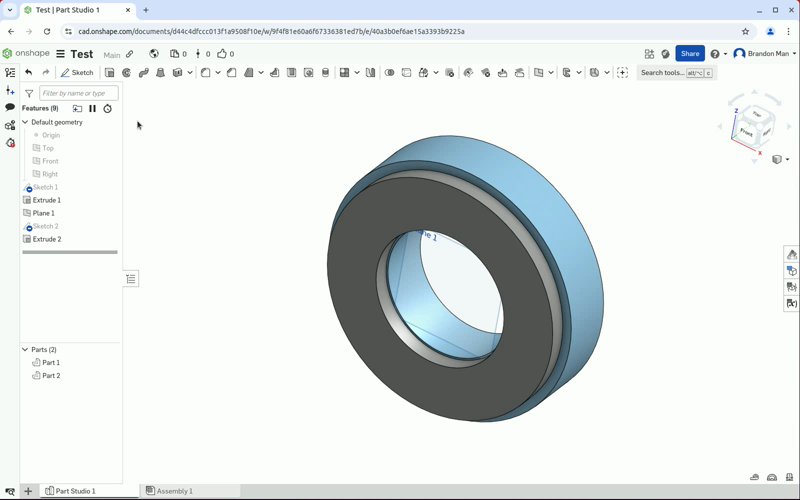
mouse_move(73, 189)
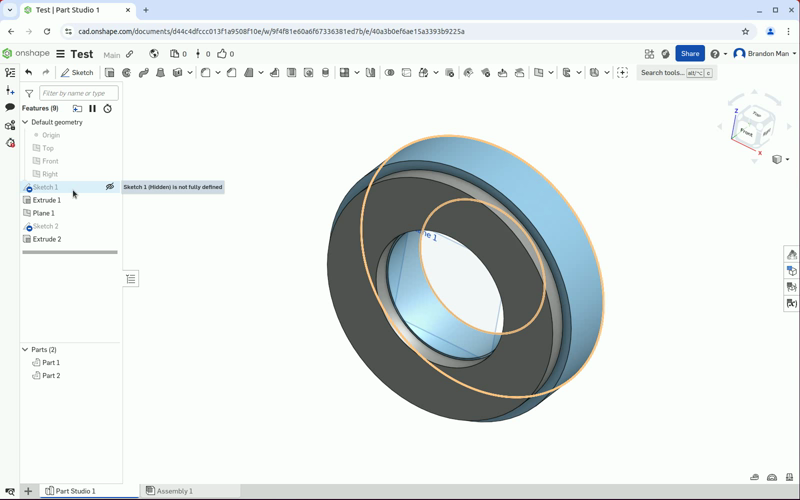
click(73, 189)